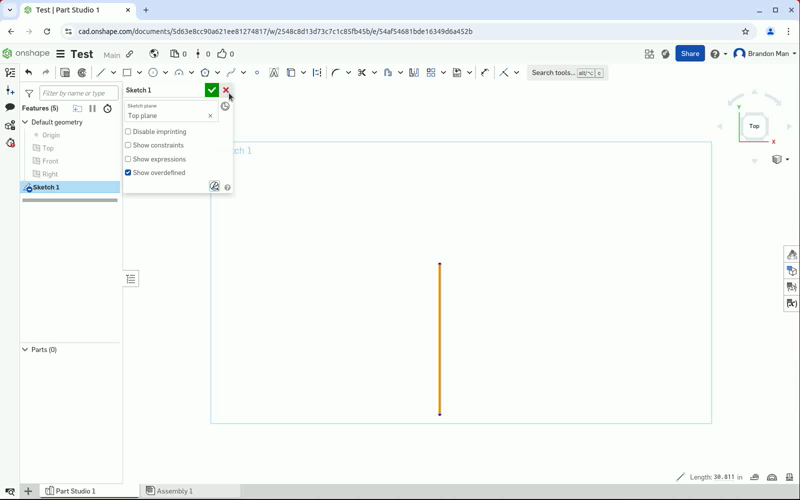
key(shift+h)
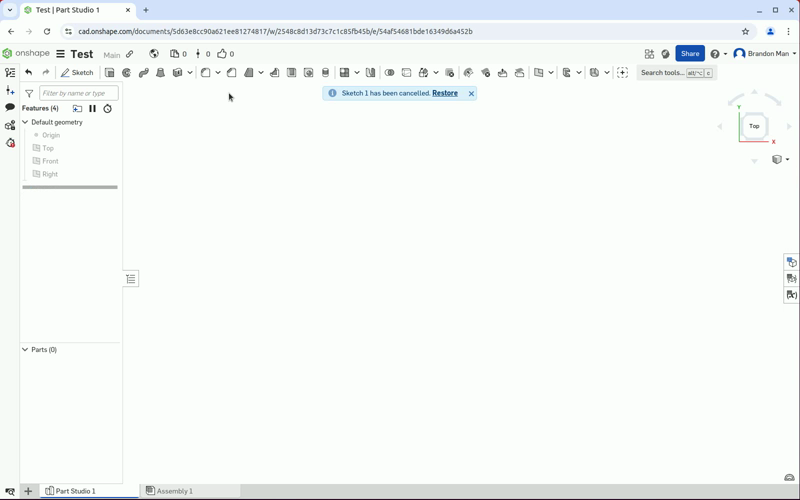
mouse_move(73, 352)
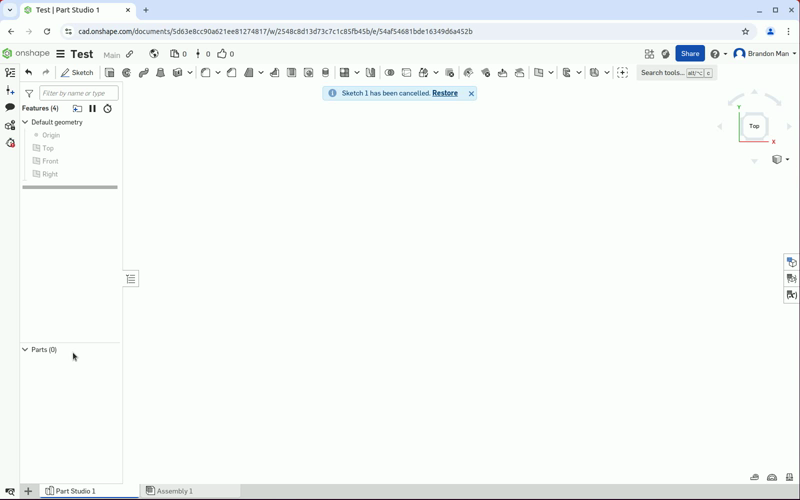
key(y)
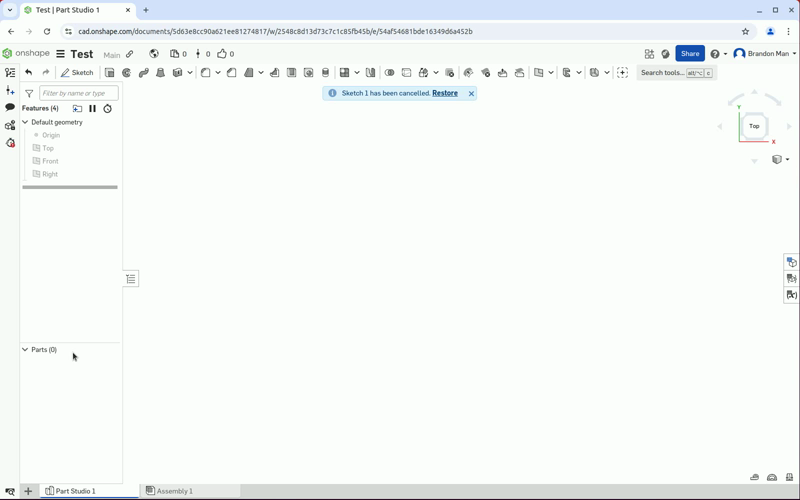
key(shift+p)
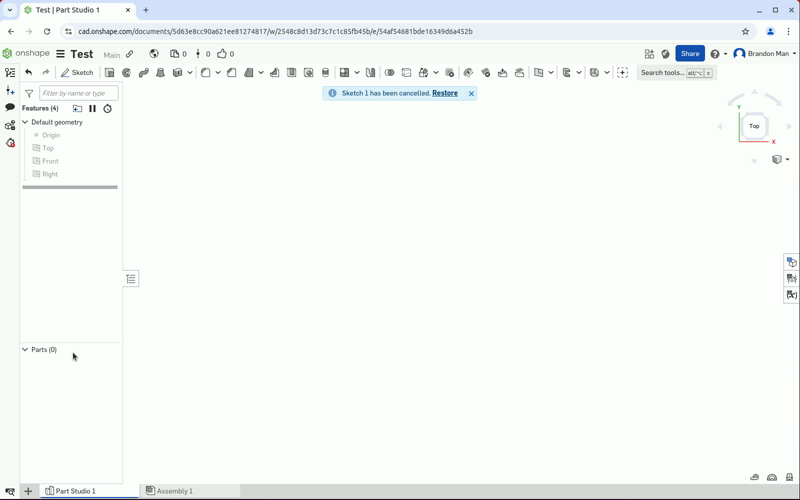
key(space)
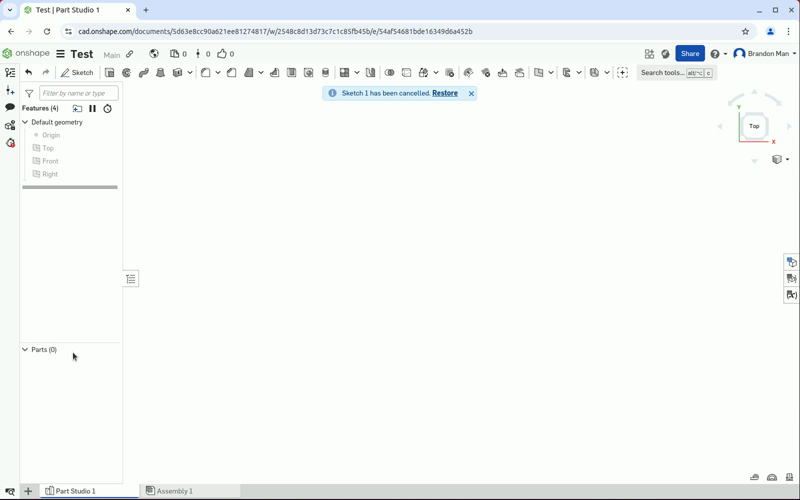
key_down(shift)
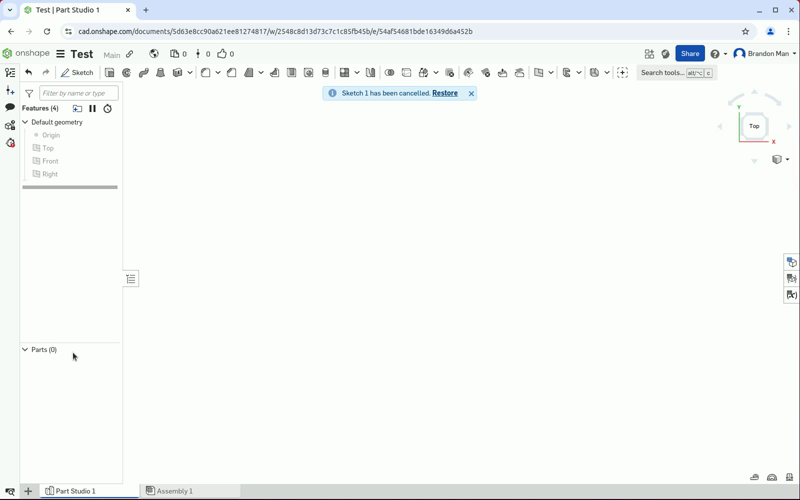
key(up)
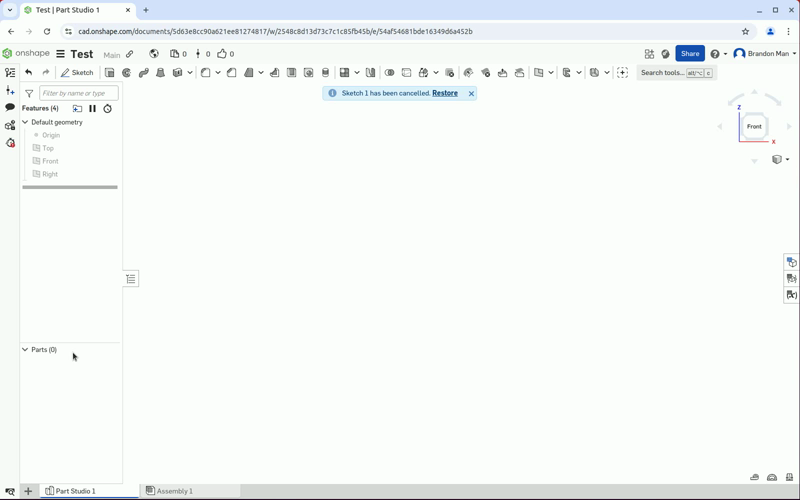
key_up(shift)
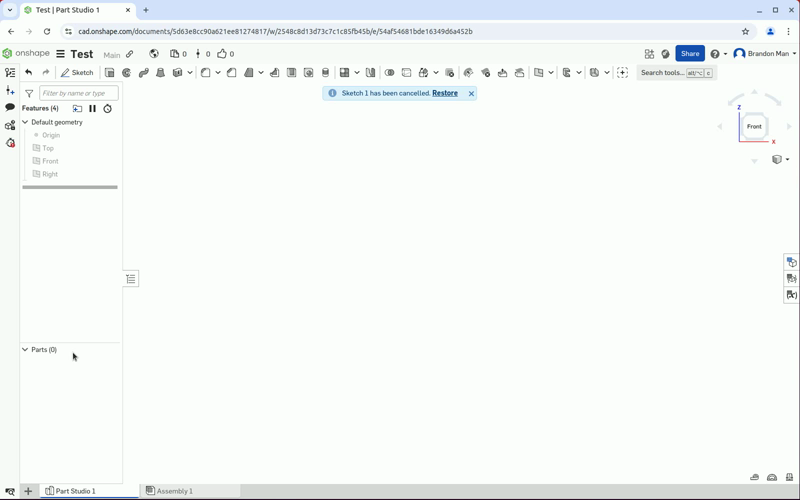
mouse_move(73, 352)
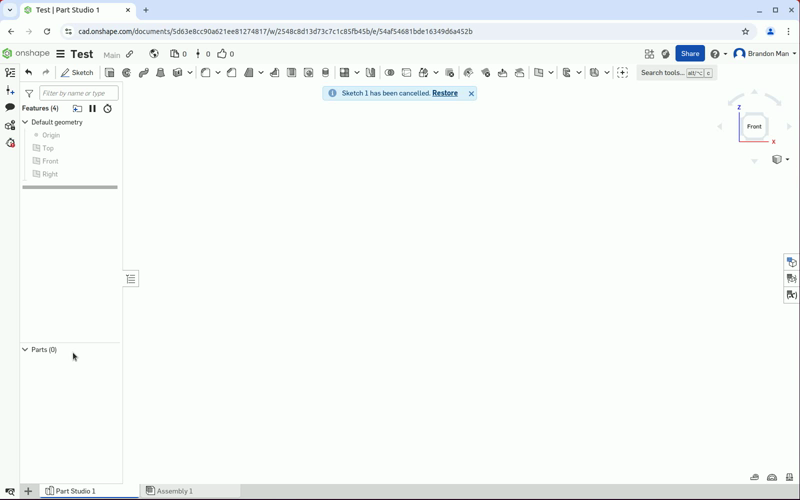
key(shift+y)
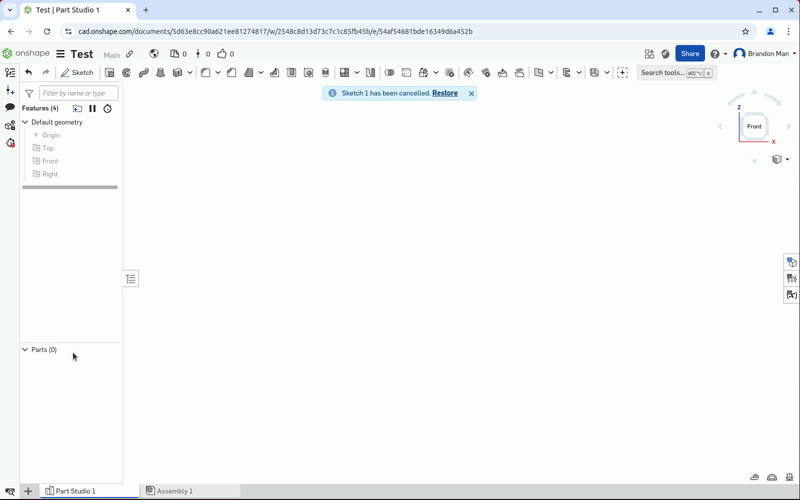
key(shift+s)
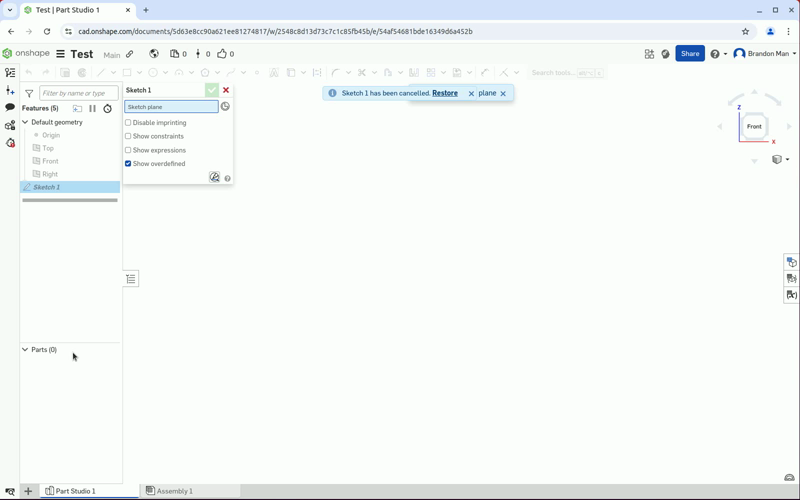
mouse_move(73, 163)
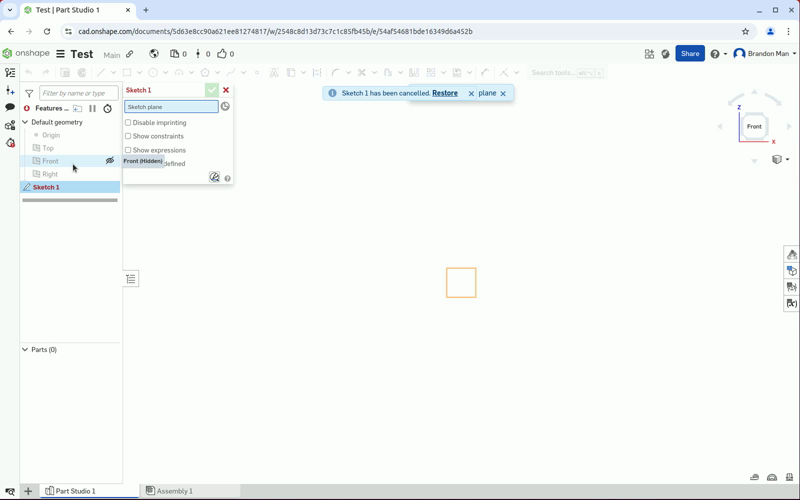
click(73, 163)
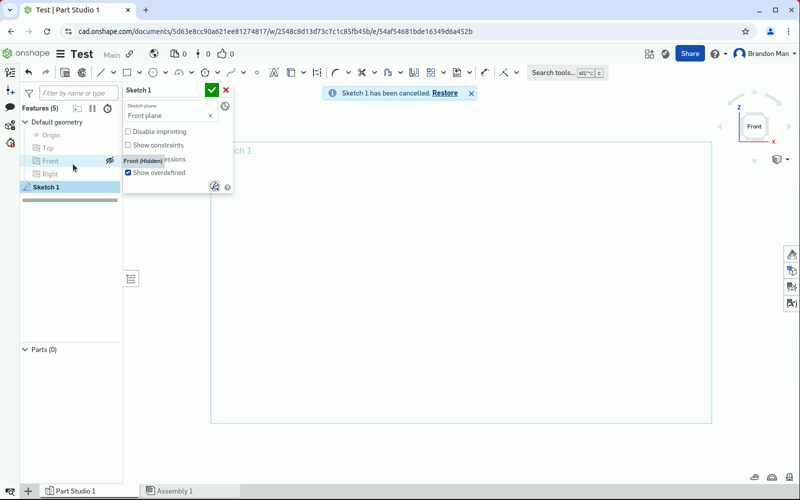
mouse_move(73, 352)
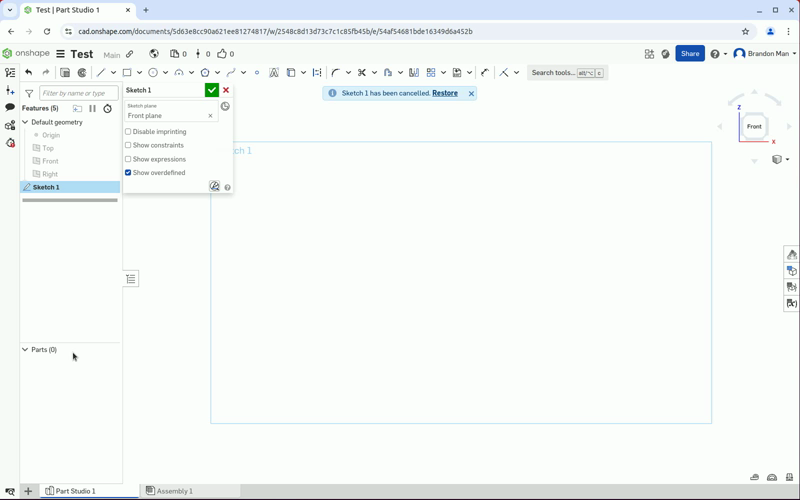
key(y)
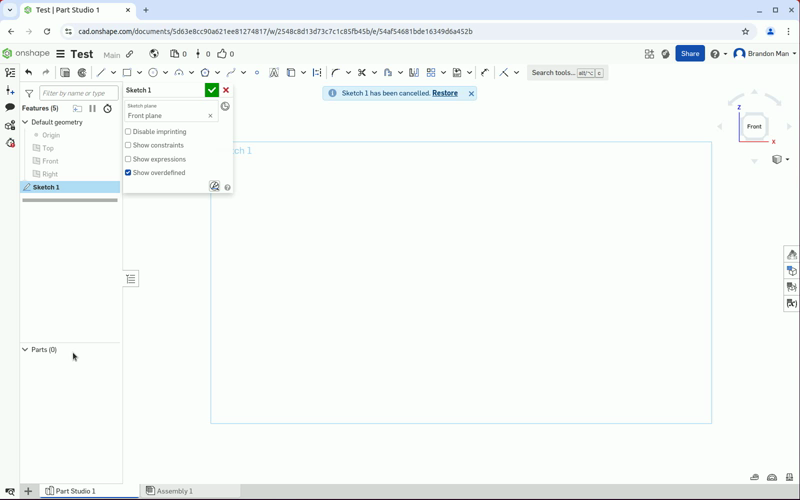
key(l)
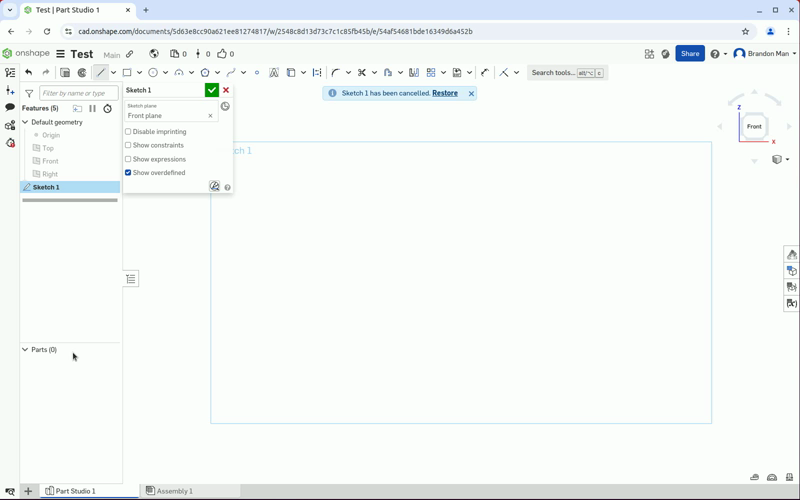
key_down(shift)
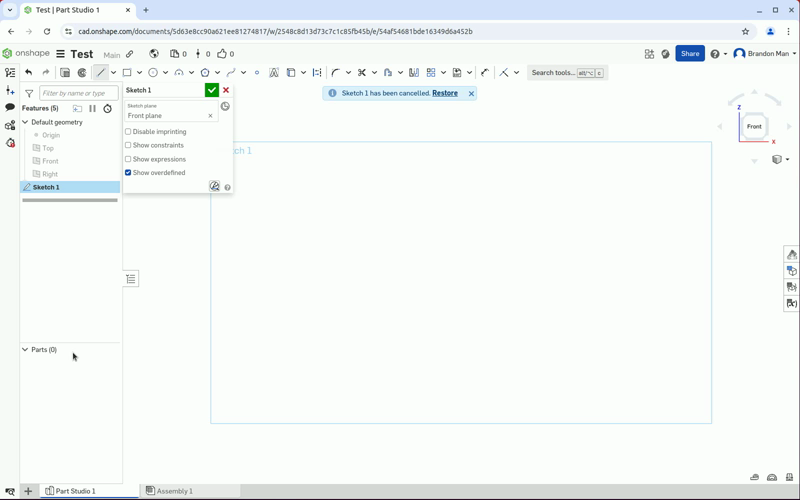
mouse_move(395, 351)
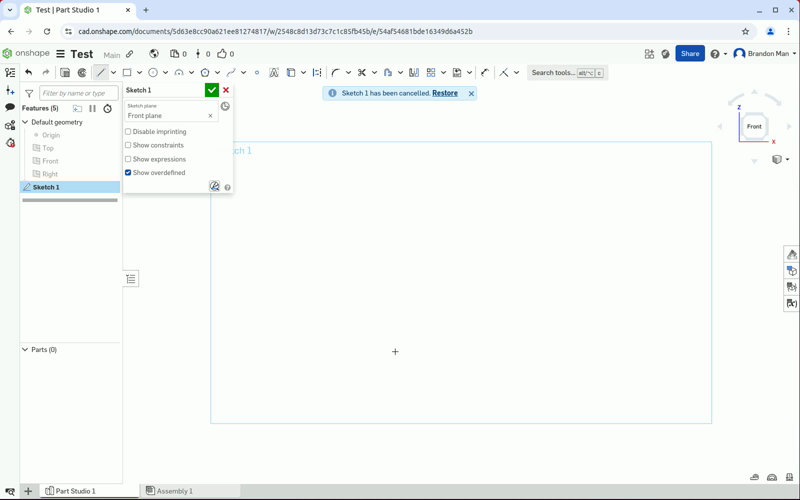
click(395, 351)
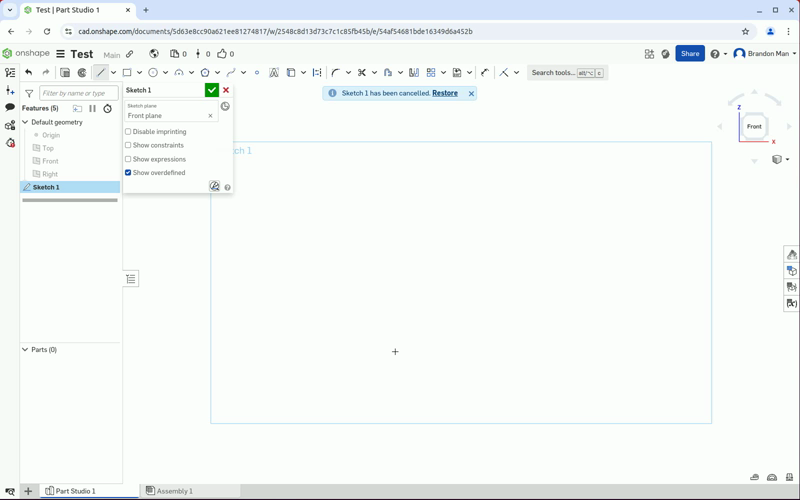
key_up(shift)
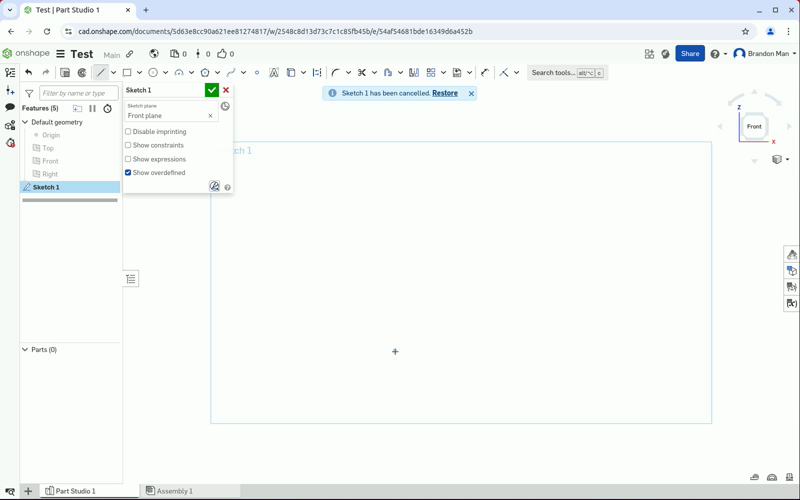
key_down(shift)
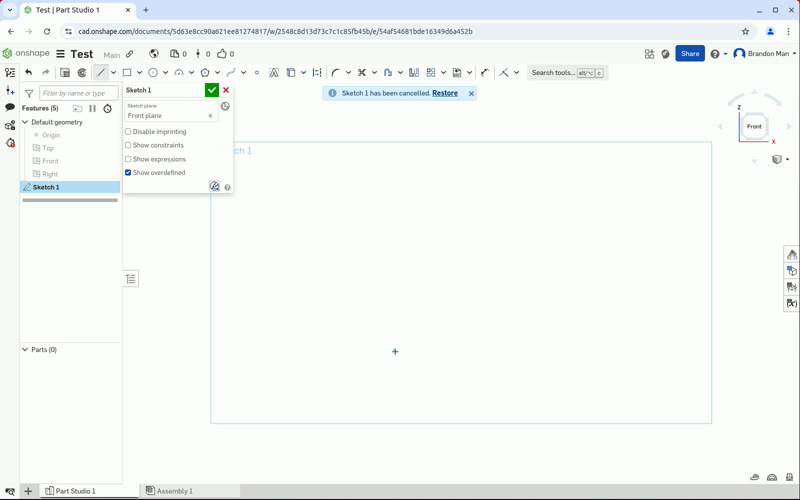
mouse_move(525, 351)
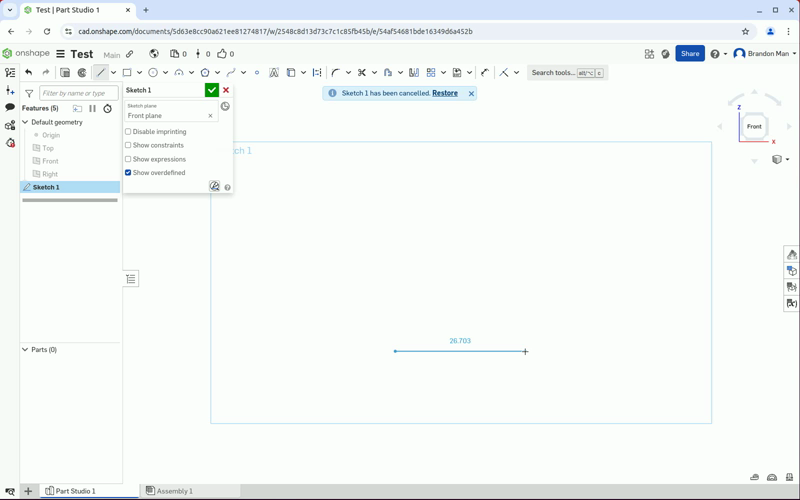
click(525, 351)
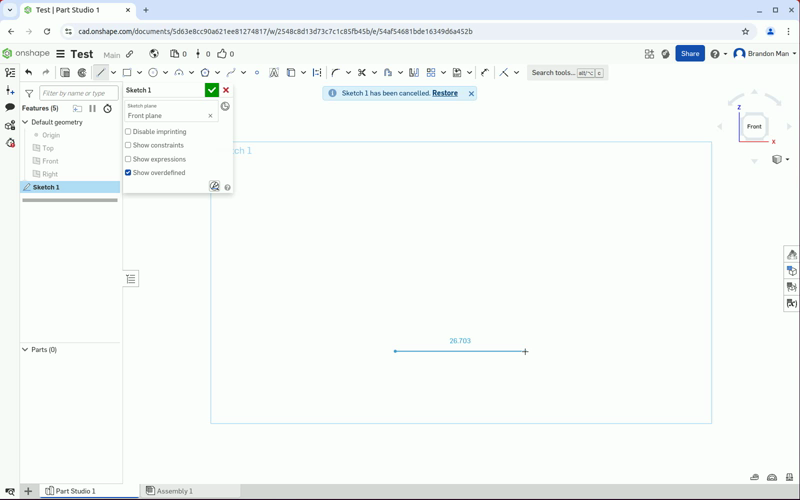
key_up(shift)
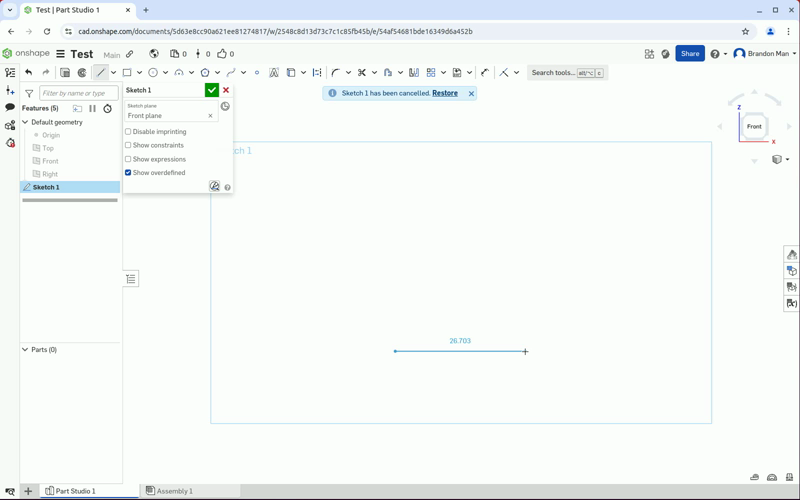
key_down(shift)
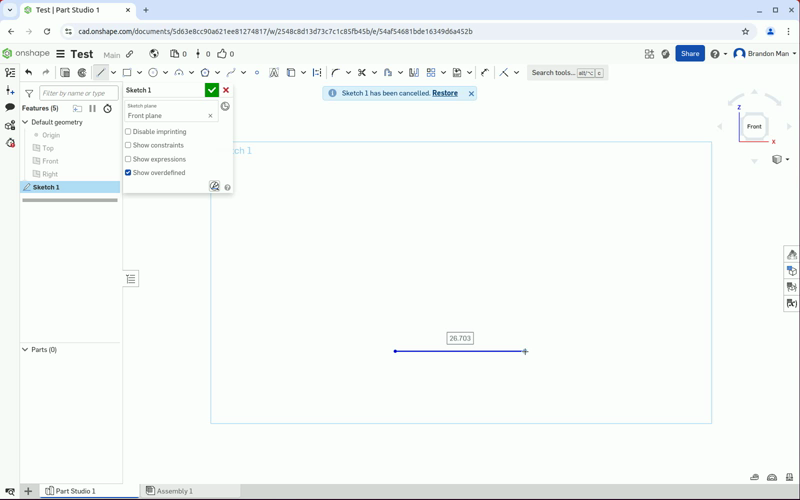
mouse_move(525, 216)
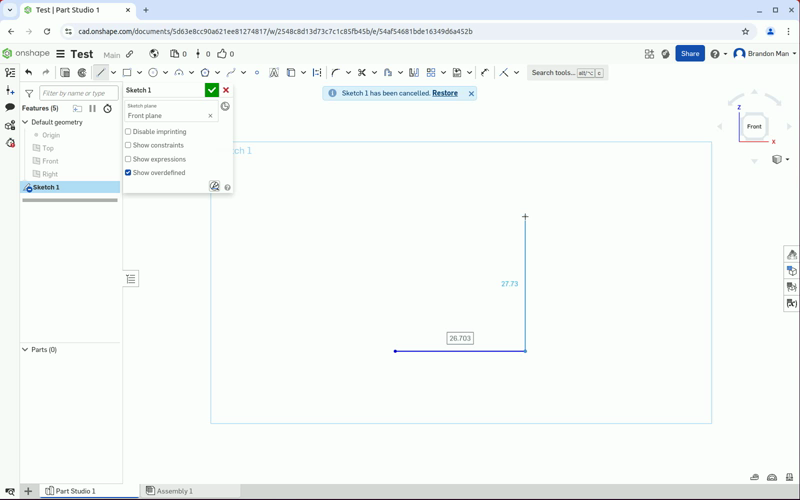
click(525, 216)
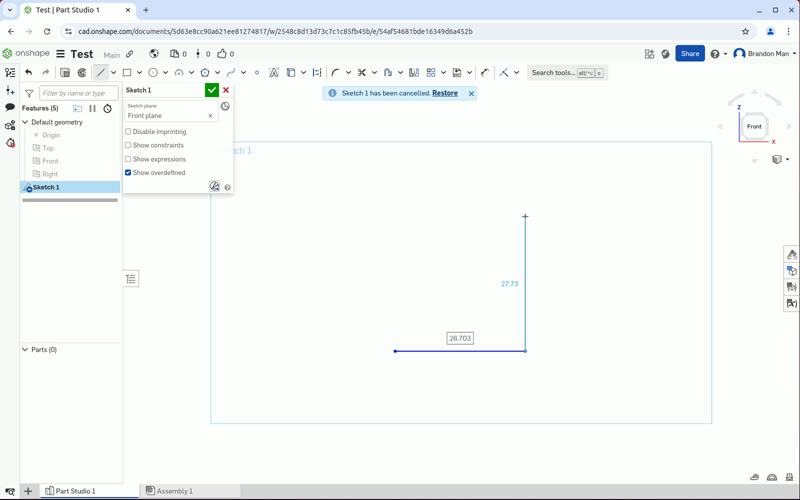
key_up(shift)
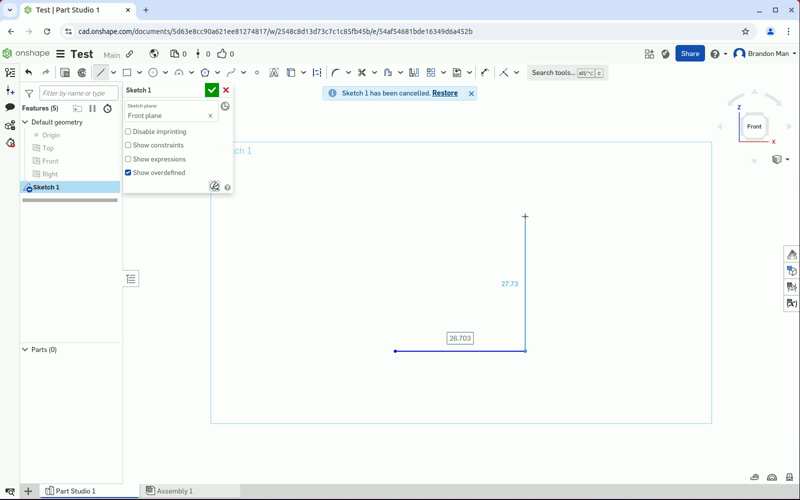
key_down(shift)
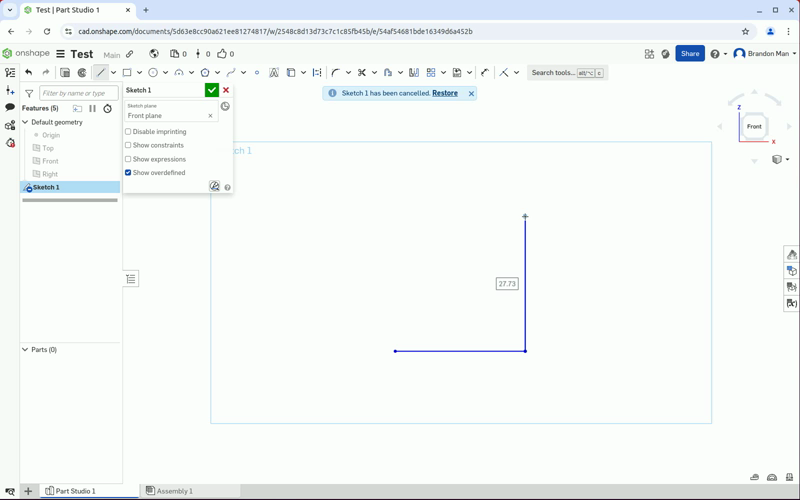
mouse_move(555, 216)
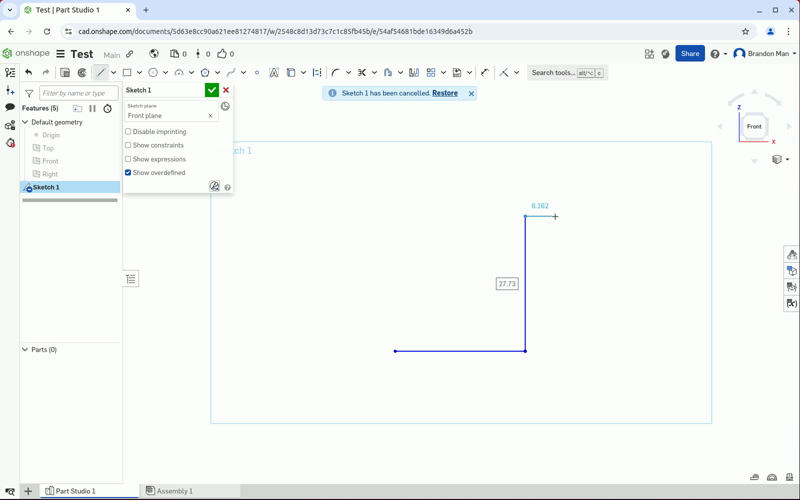
mouse_move(511, 216)
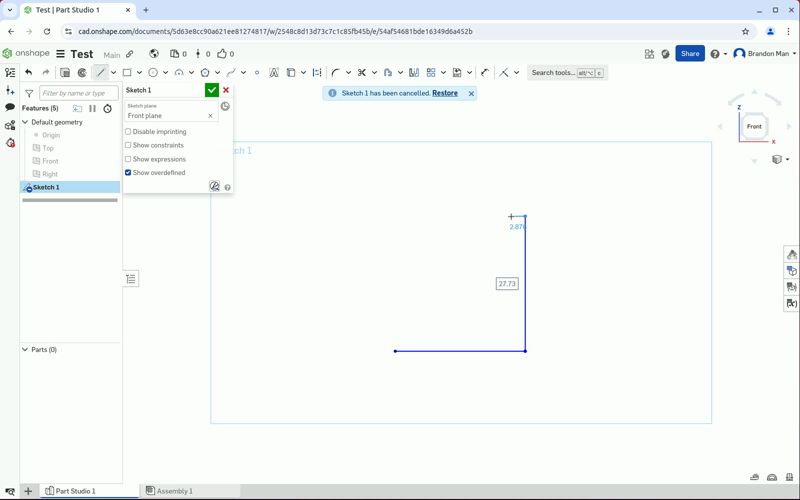
click(511, 216)
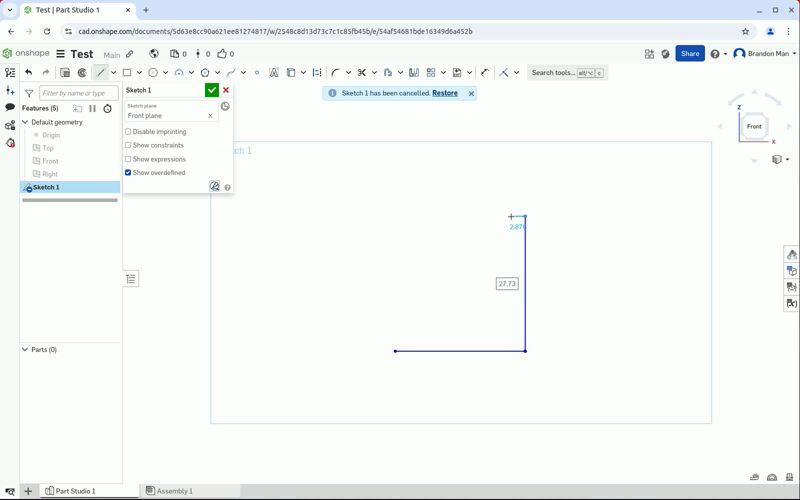
key_up(shift)
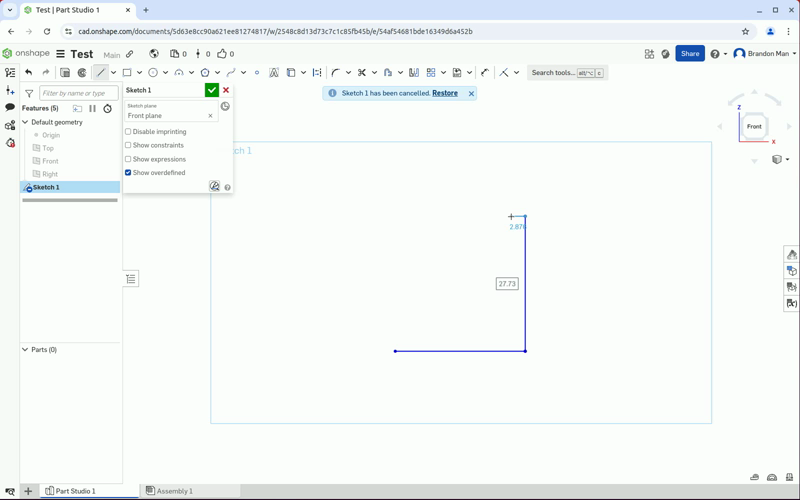
key_down(shift)
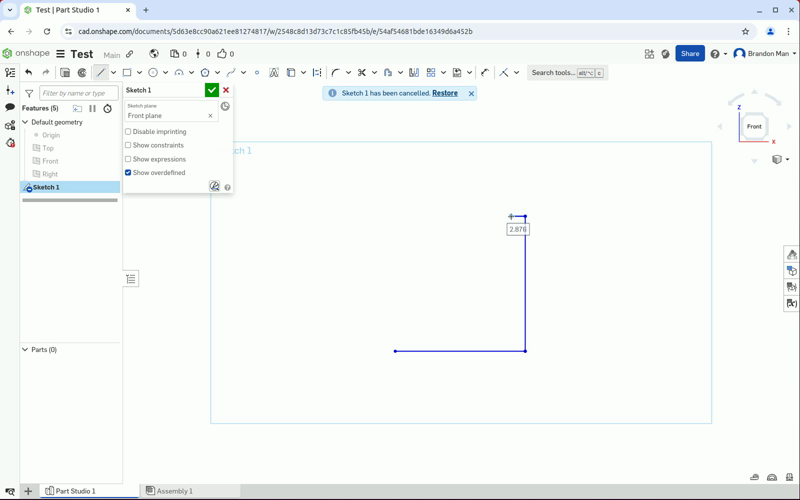
mouse_move(541, 216)
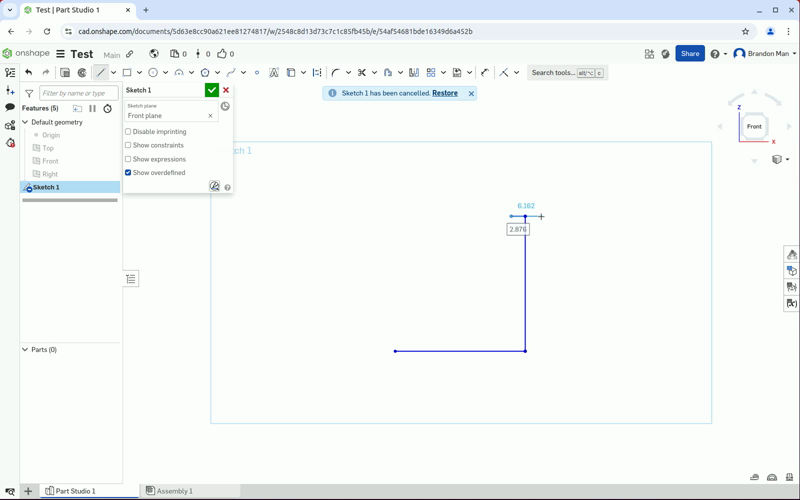
mouse_move(511, 275)
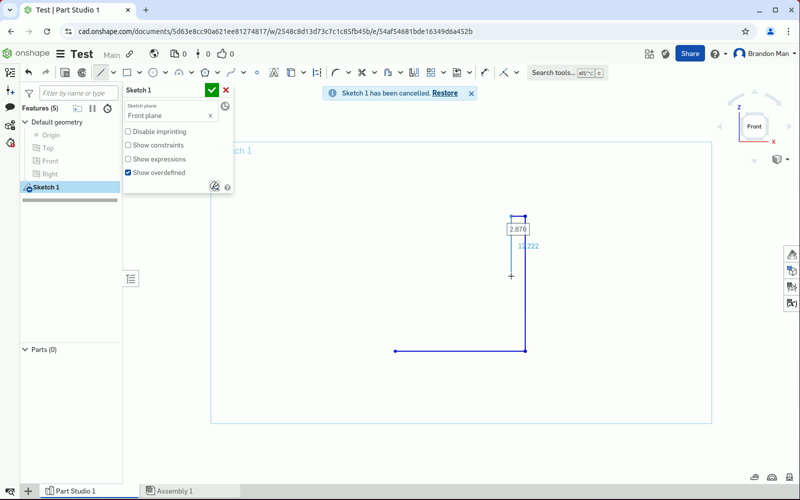
click(511, 275)
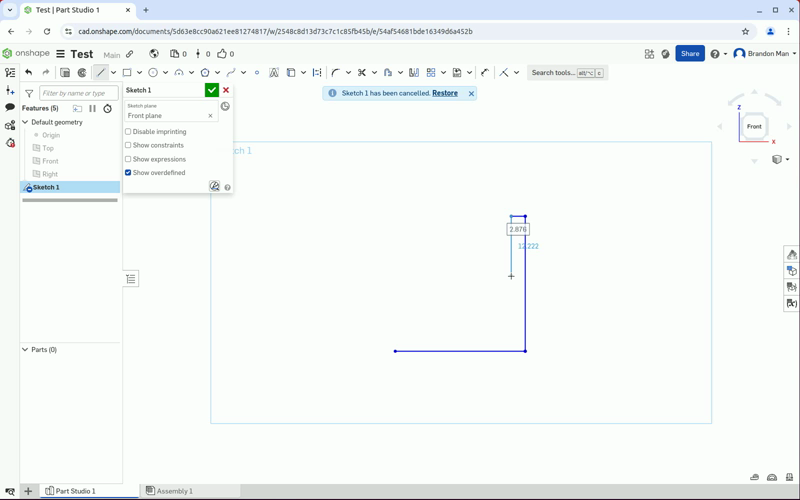
key_up(shift)
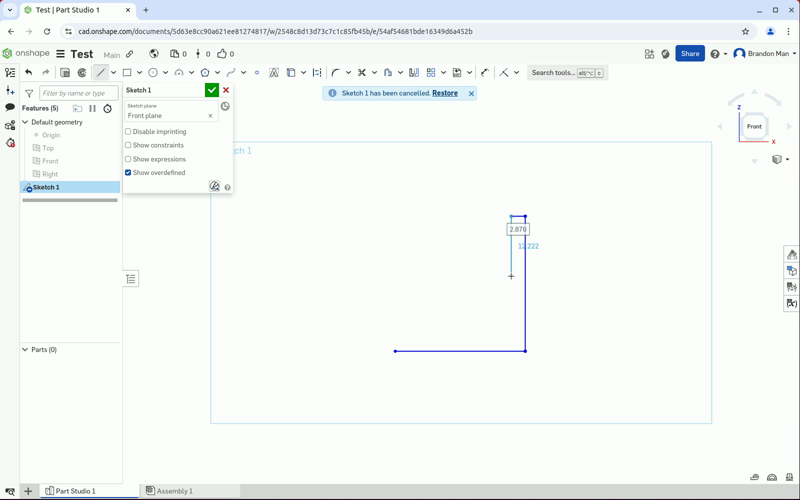
key_down(shift)
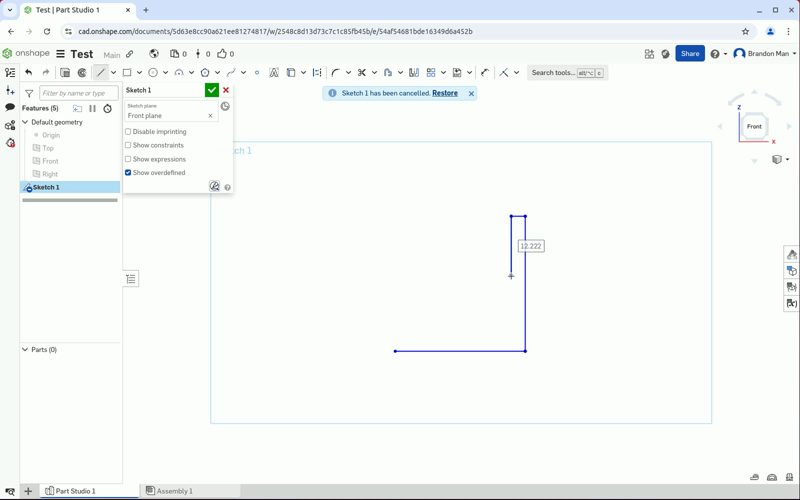
mouse_move(431, 275)
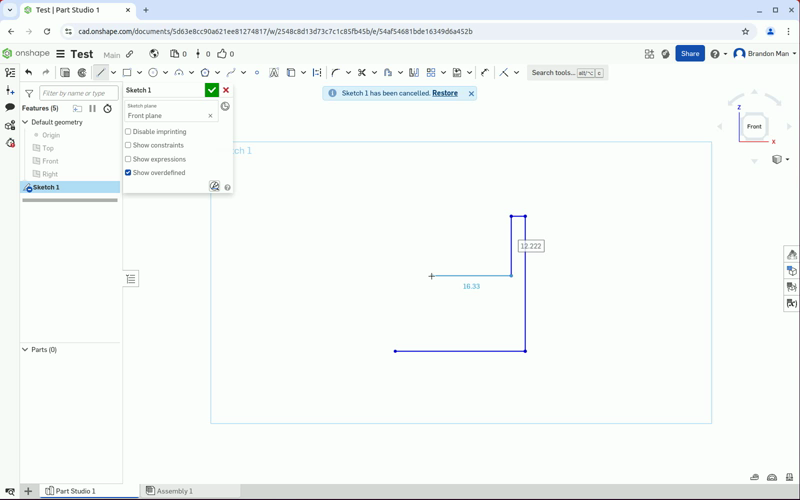
click(431, 275)
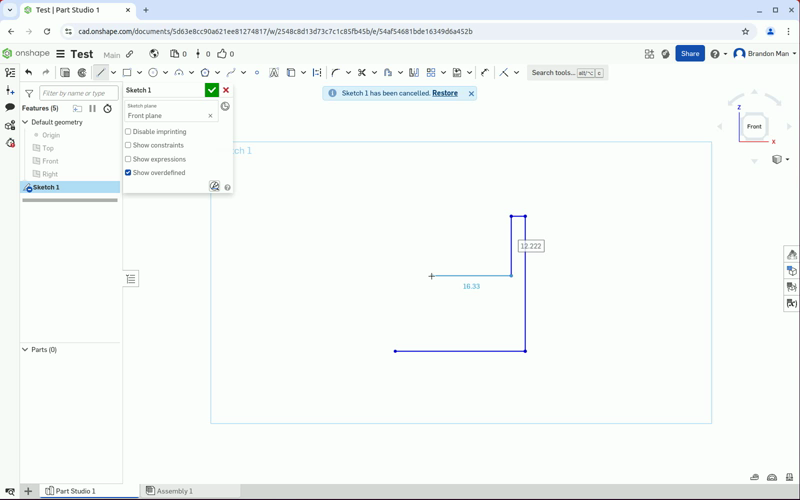
key_up(shift)
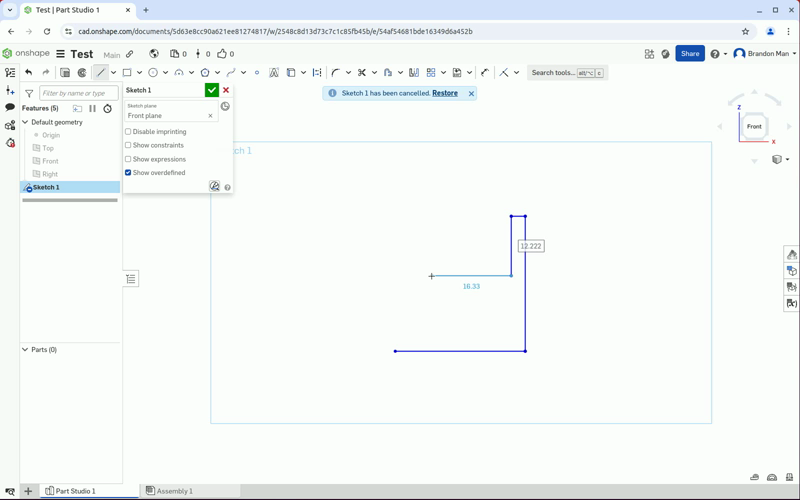
key_down(shift)
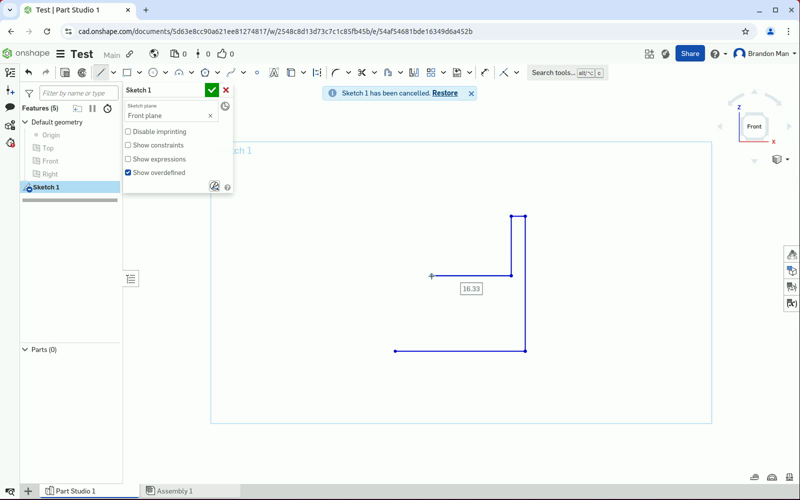
mouse_move(461, 275)
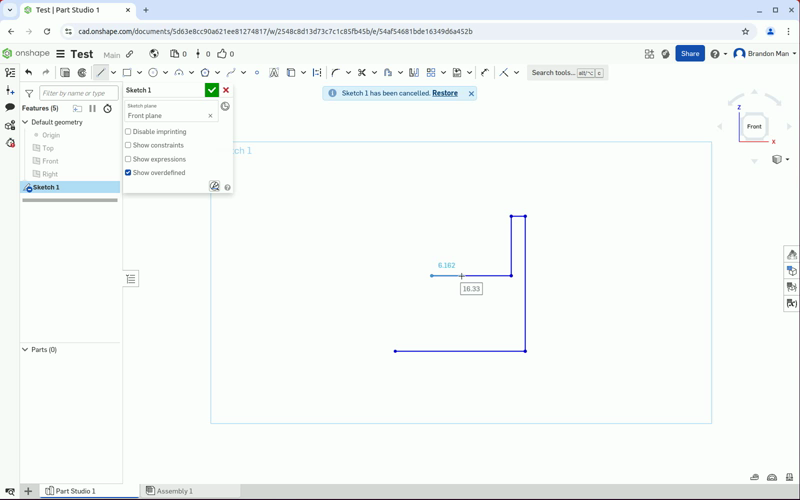
mouse_move(431, 314)
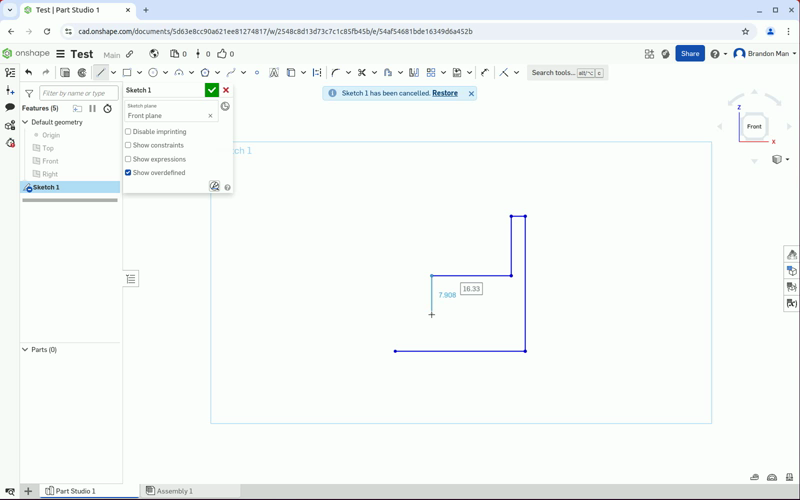
click(431, 314)
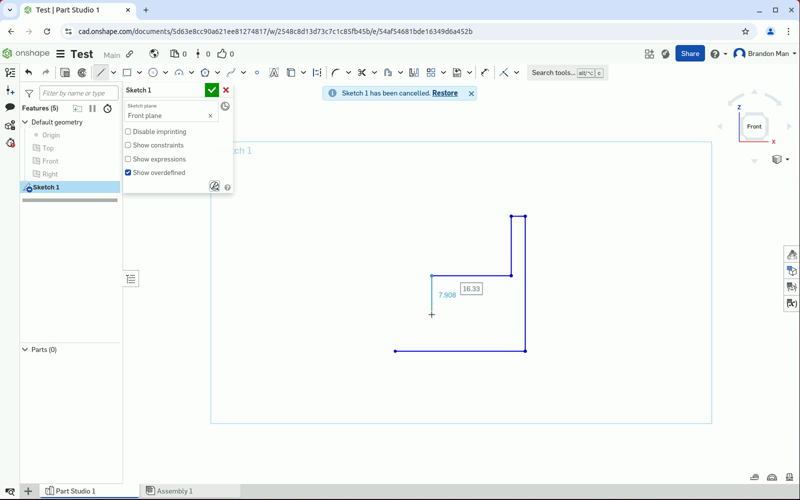
key_up(shift)
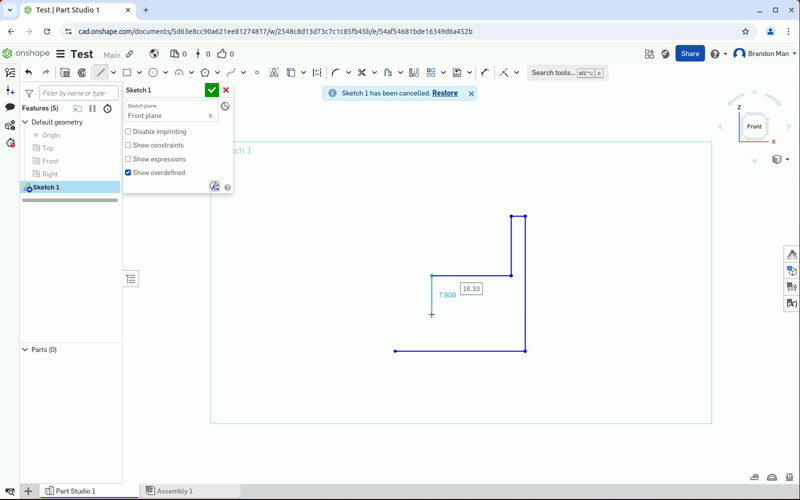
key_down(shift)
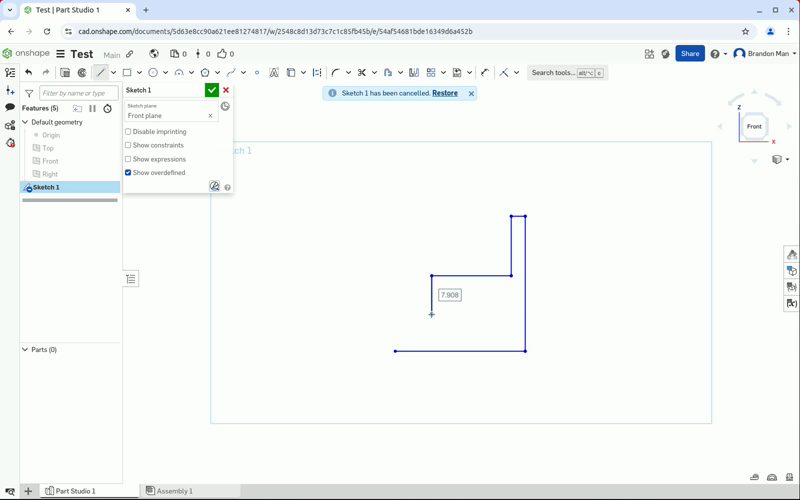
mouse_move(461, 314)
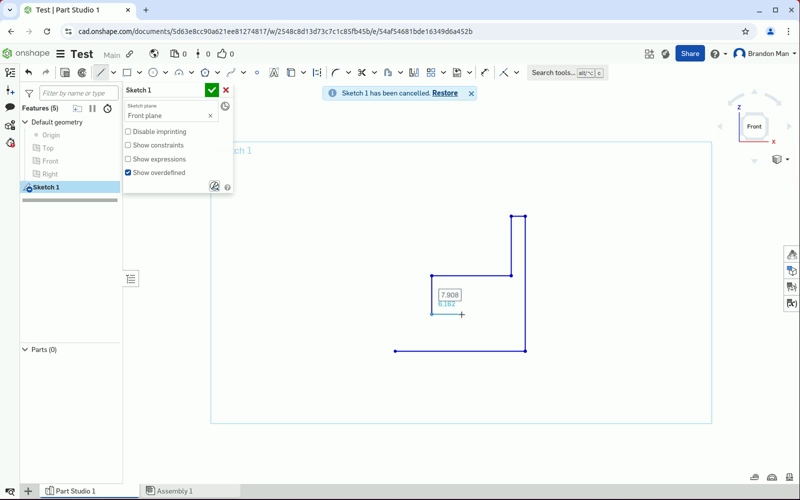
mouse_move(395, 314)
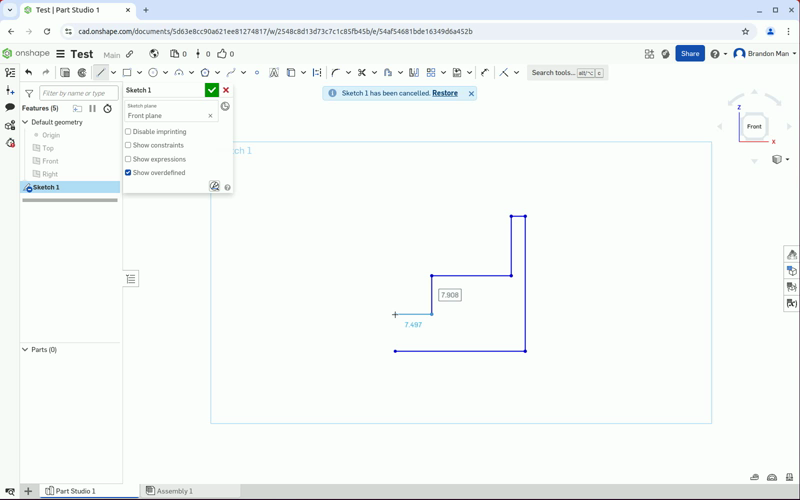
click(395, 314)
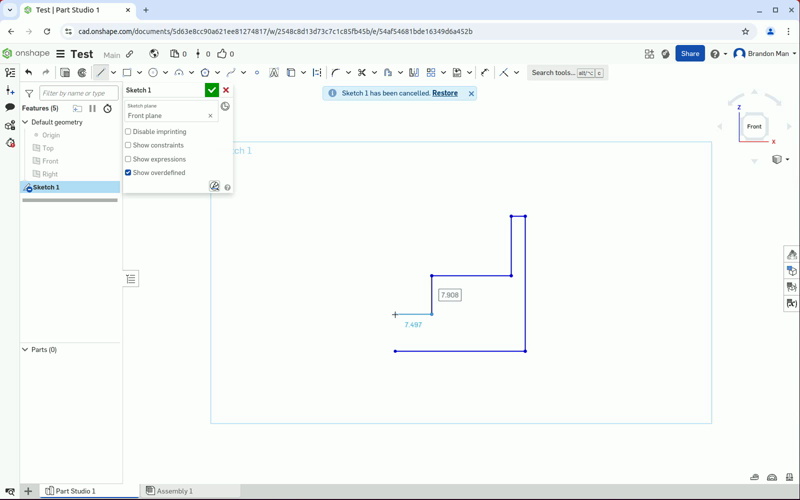
key_up(shift)
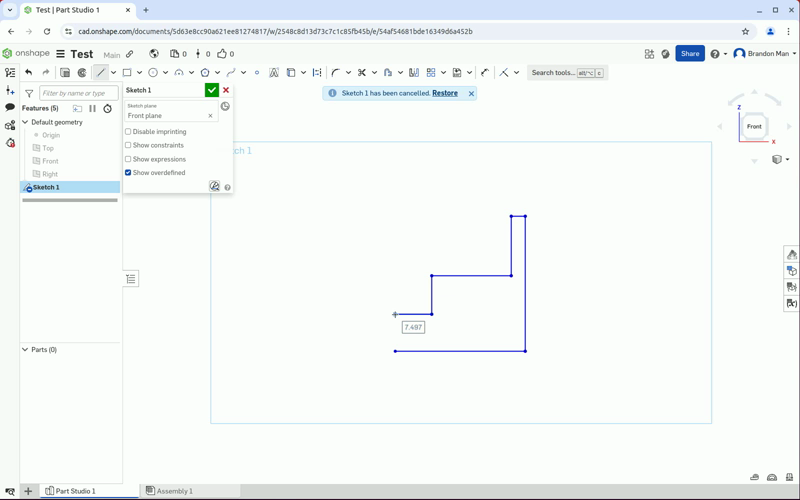
mouse_move(425, 314)
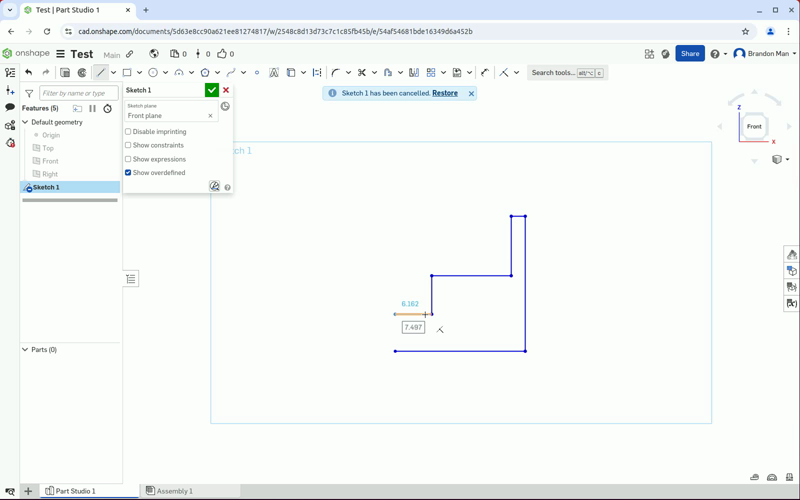
key_down(shift)
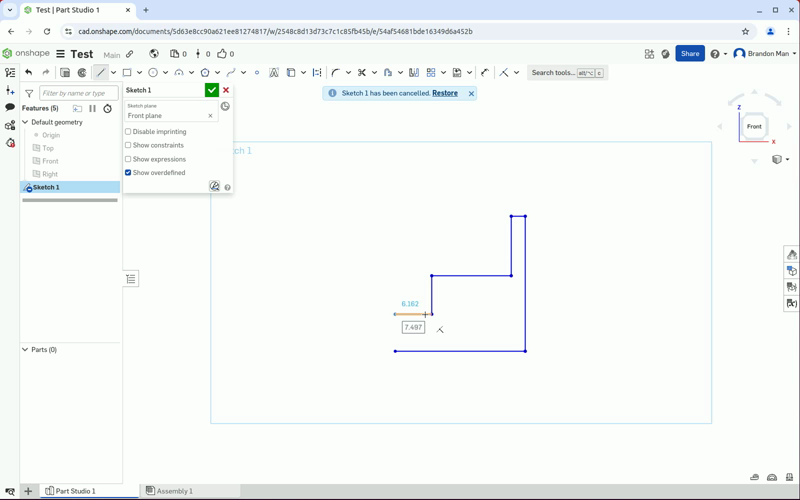
mouse_move(395, 351)
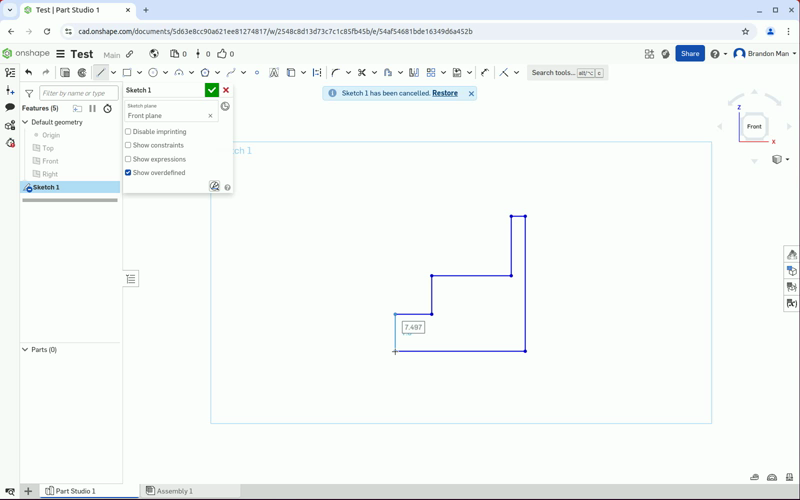
key_up(shift)
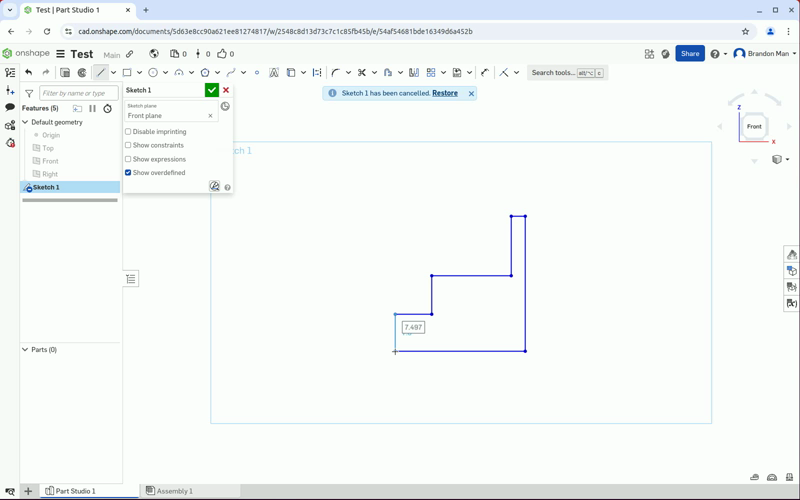
click(395, 351)
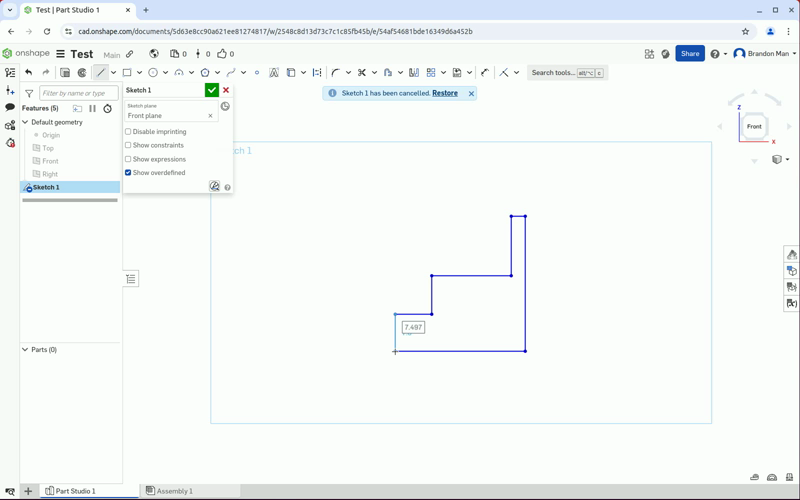
key(esc)
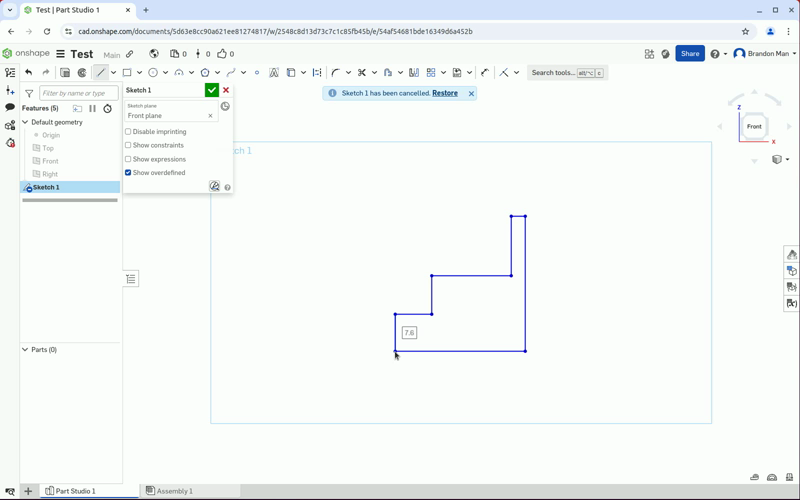
mouse_move(461, 283)
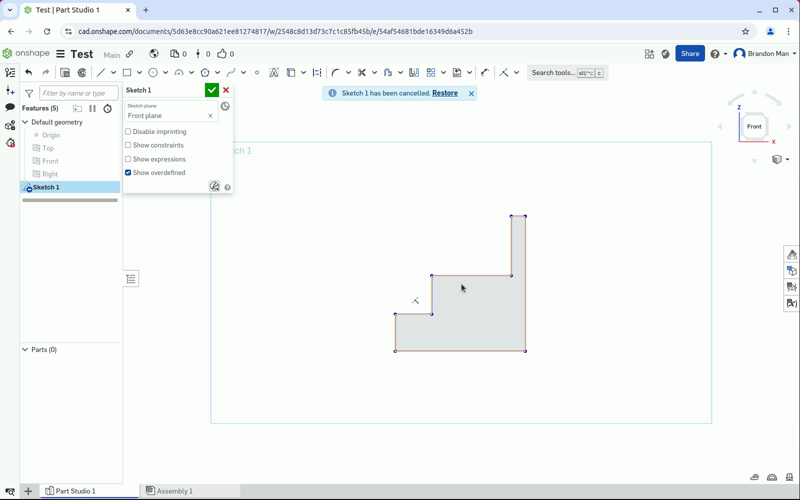
click(461, 283)
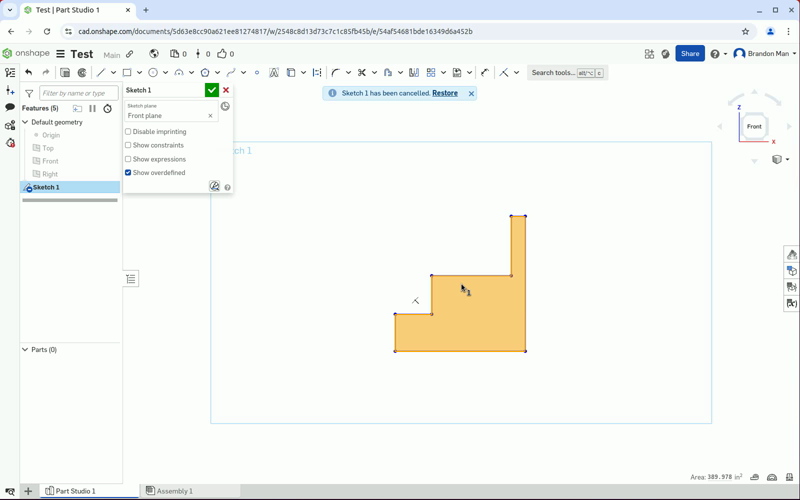
mouse_move(73, 352)
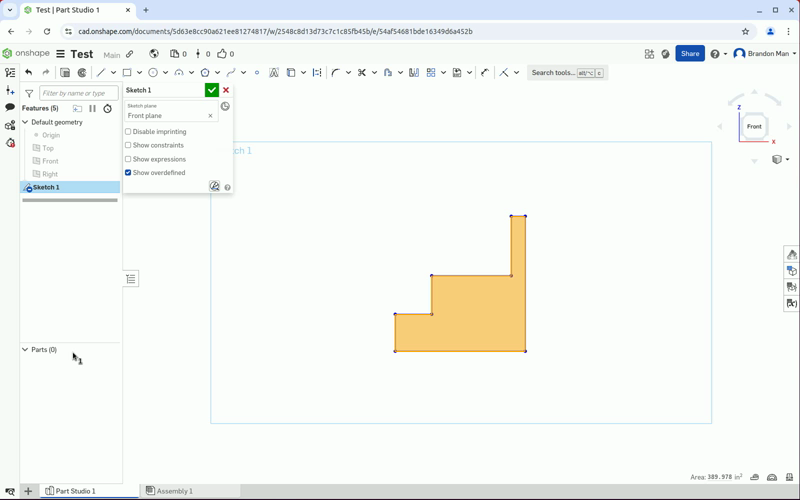
key(shift+y)
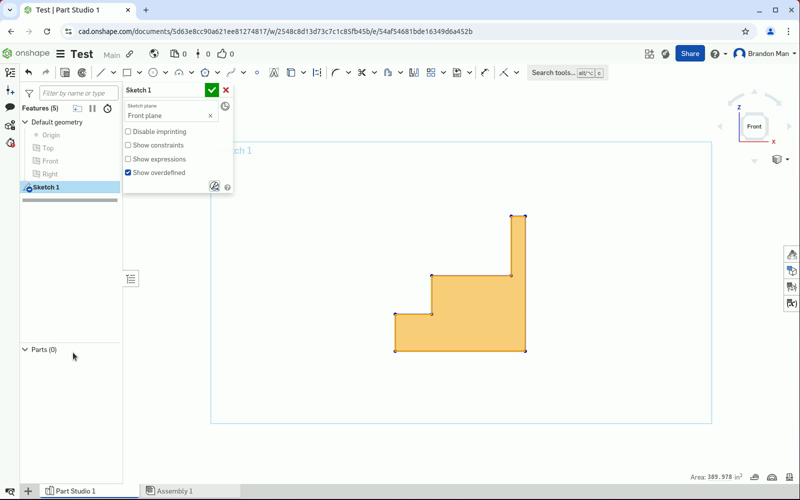
key(shift+e)
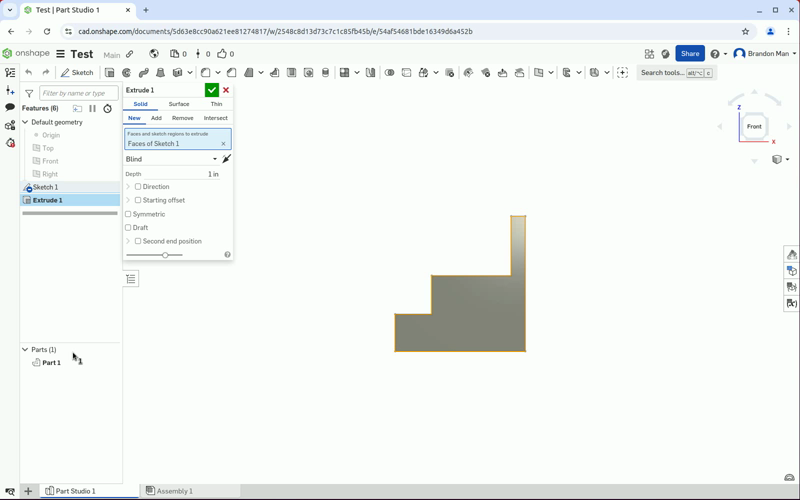
mouse_move(143, 106)
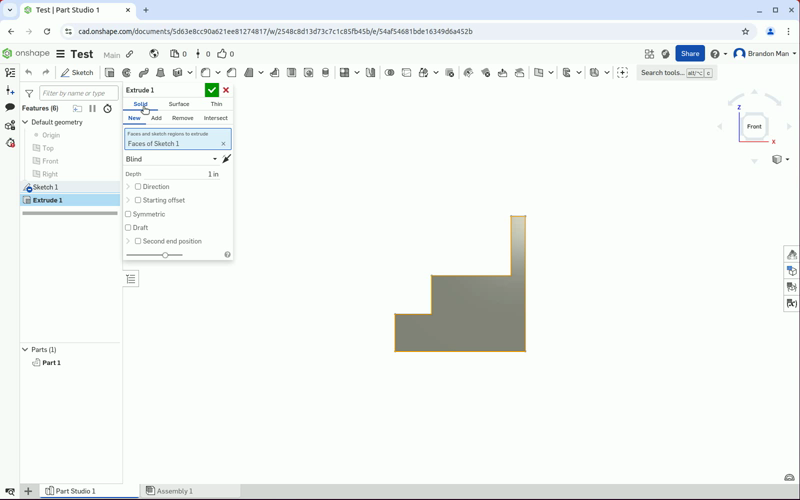
click(143, 106)
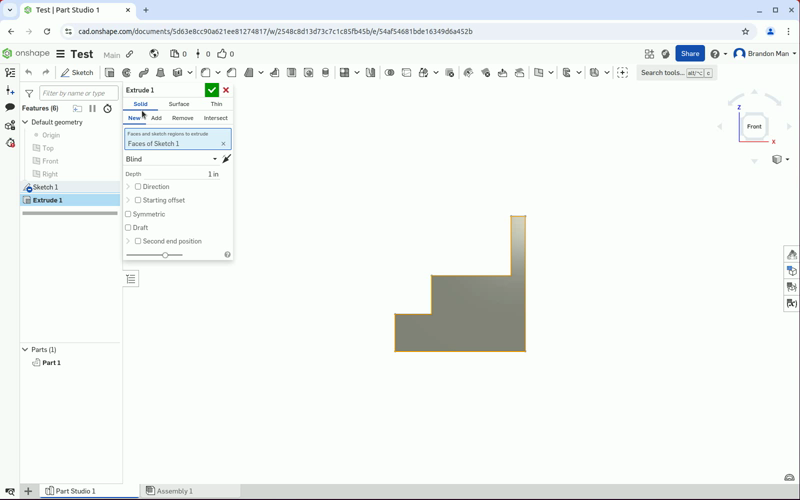
mouse_move(137, 120)
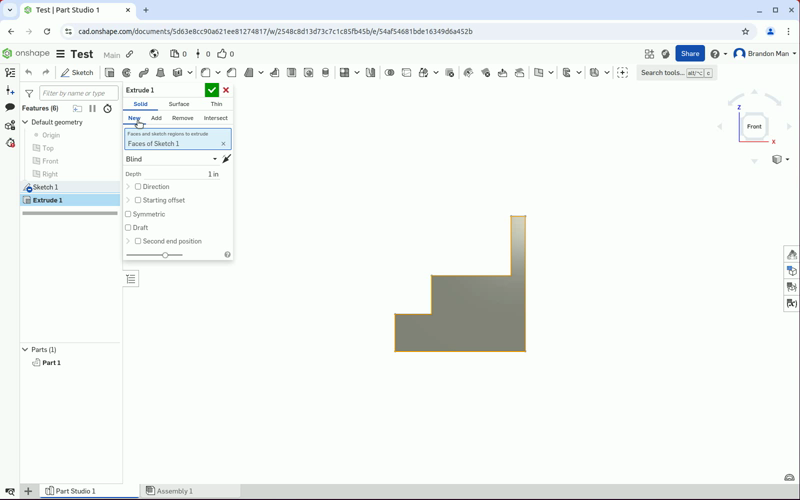
click(137, 120)
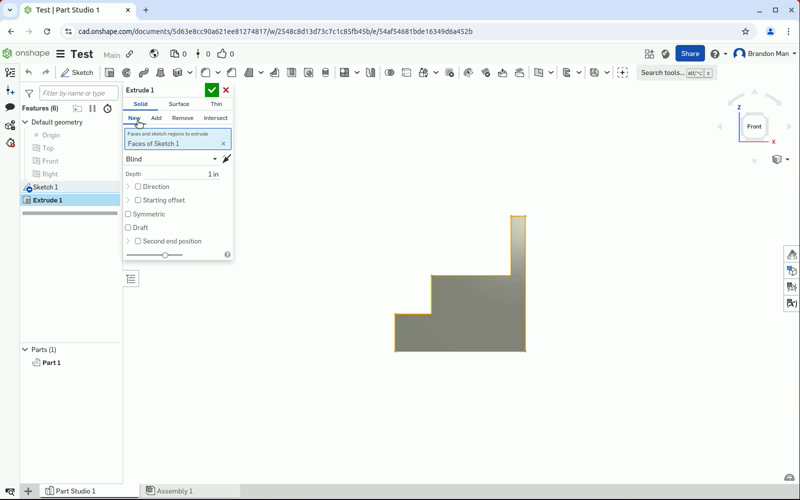
key(tab, 4)
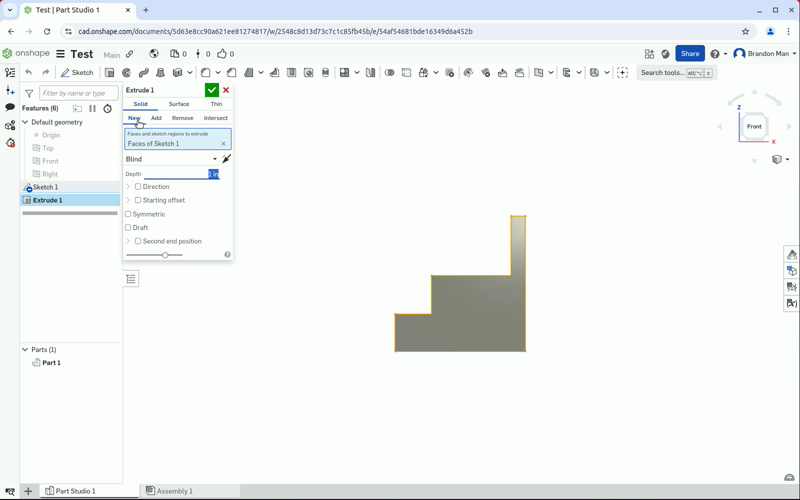
text(23.108)
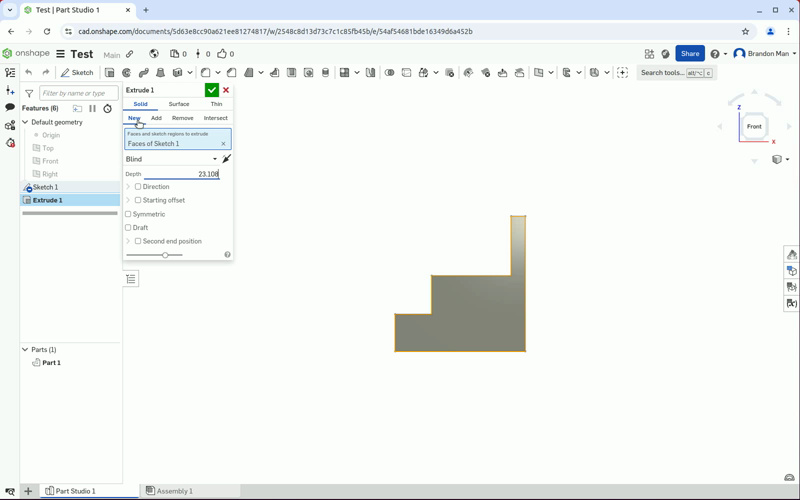
key(enter)
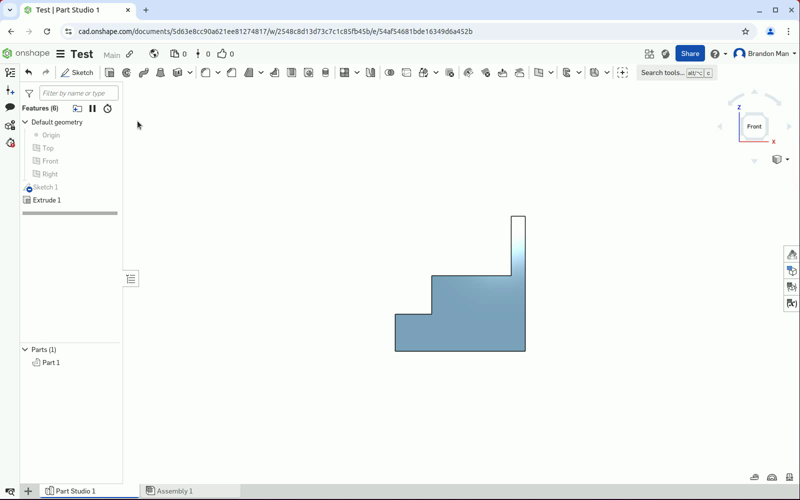
key(shift+h)
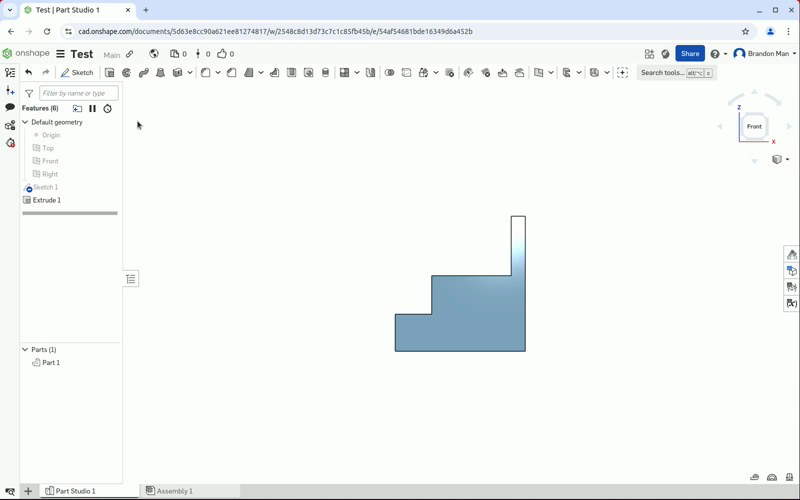
key(shift+h)
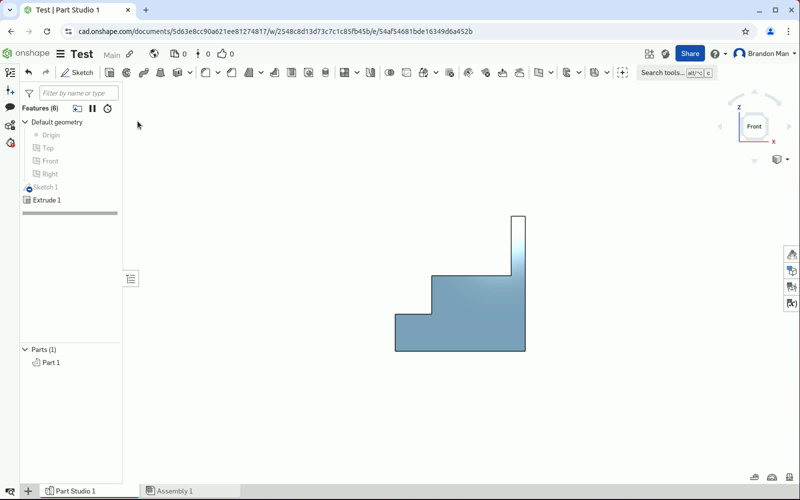
mouse_move(73, 189)
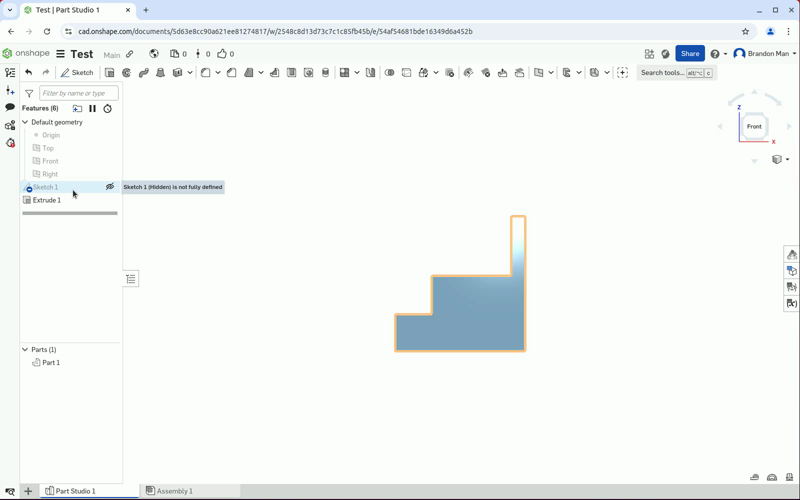
click(73, 189)
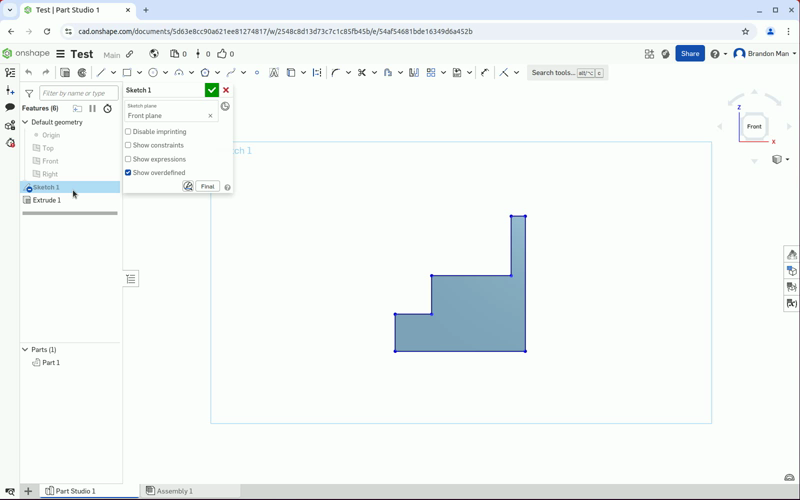
mouse_move(229, 92)
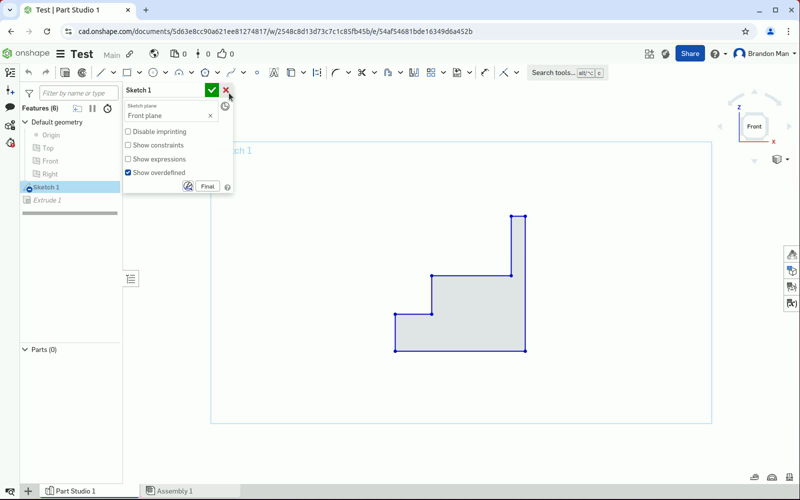
click(229, 92)
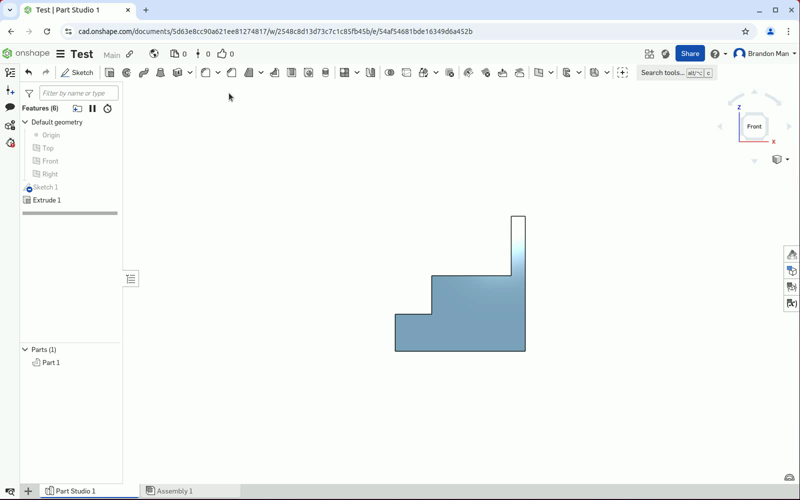
mouse_move(73, 352)
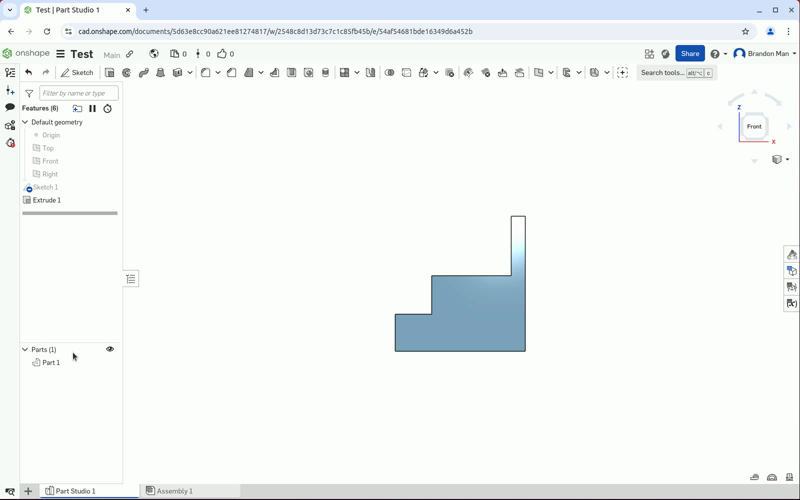
key(y)
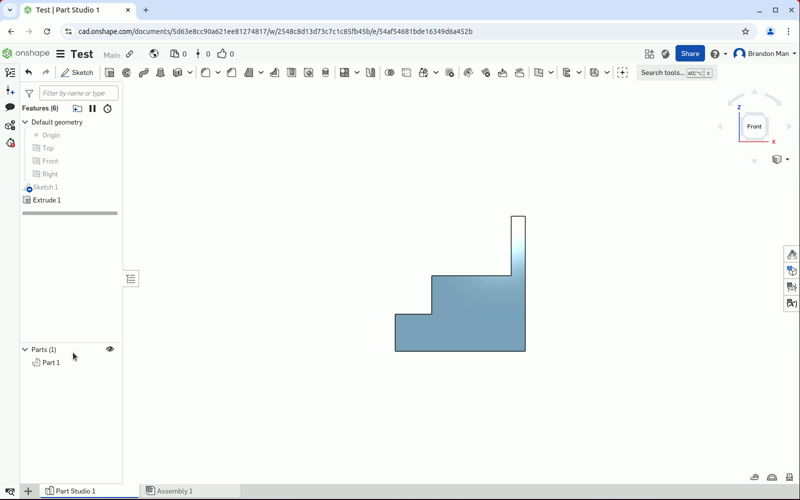
key(shift+p)
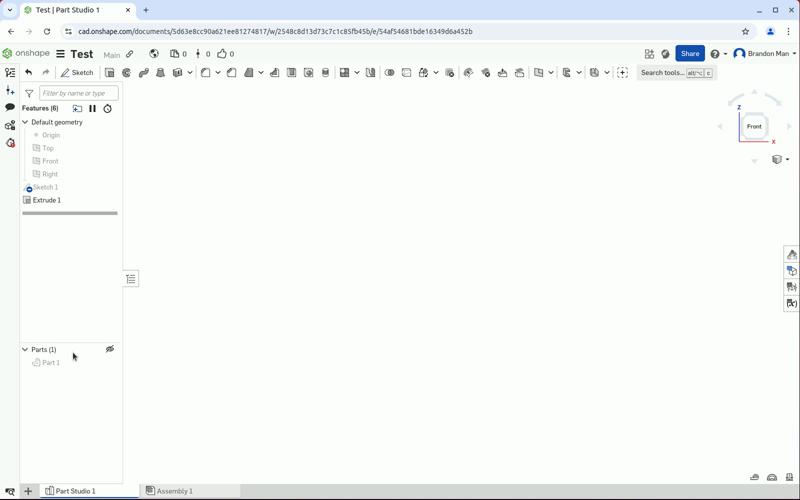
key(space)
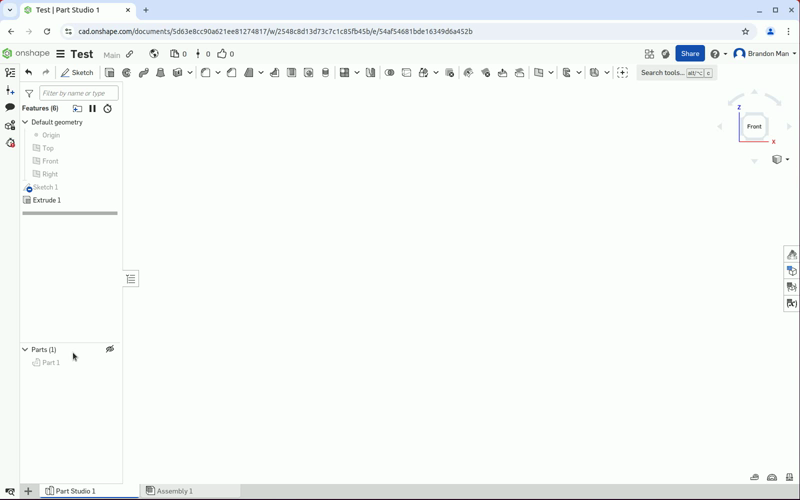
key_down(shift)
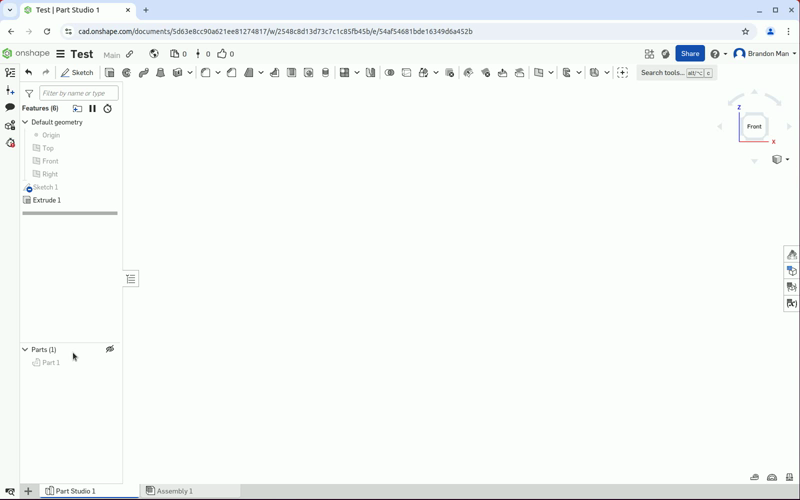
key(left)
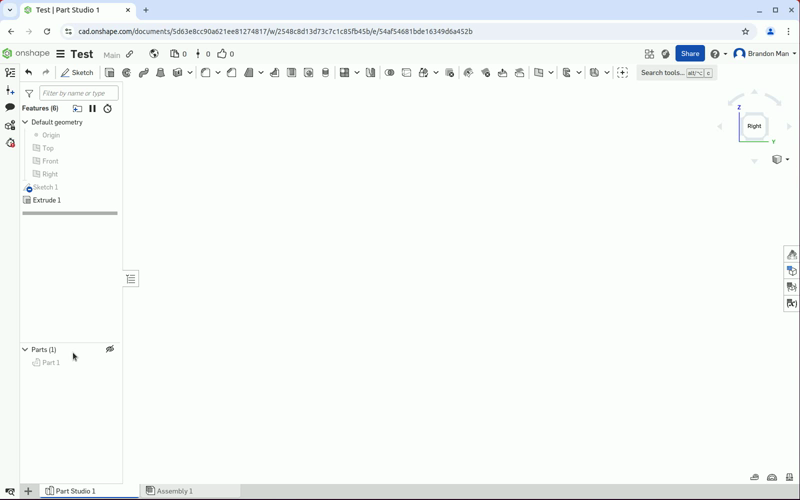
key_up(shift)
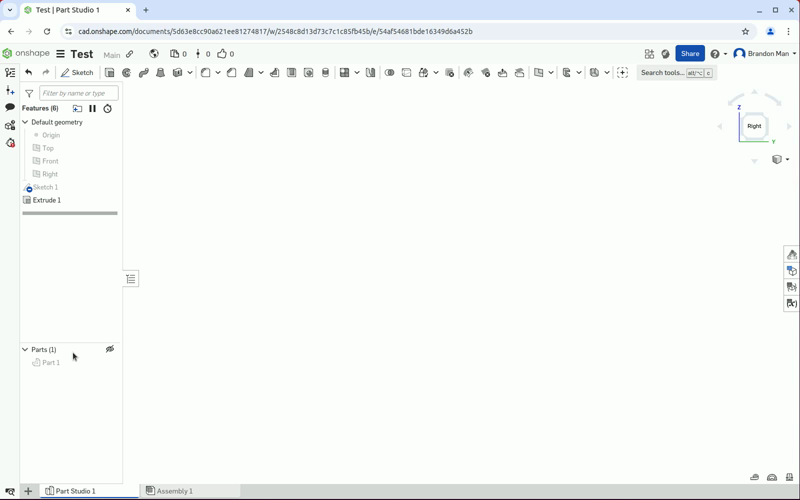
mouse_move(73, 352)
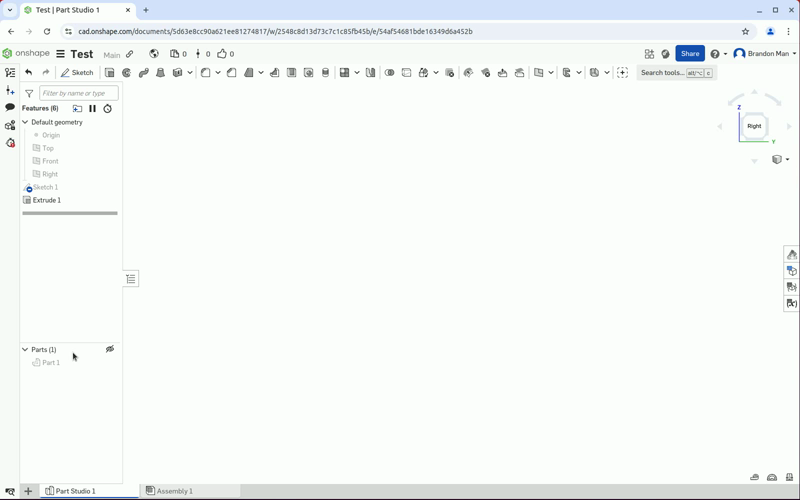
key(shift+y)
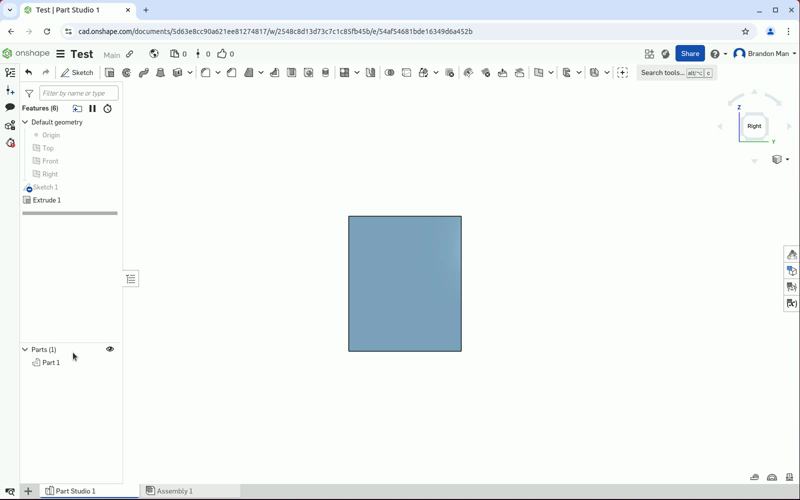
mouse_move(541, 75)
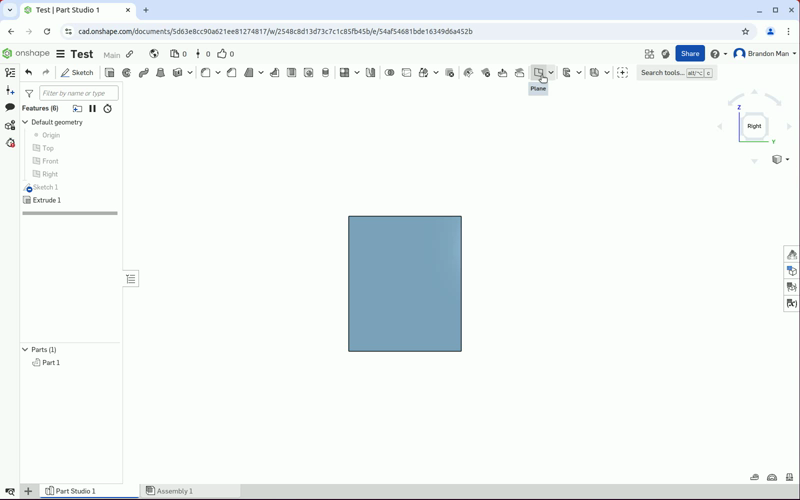
click(541, 75)
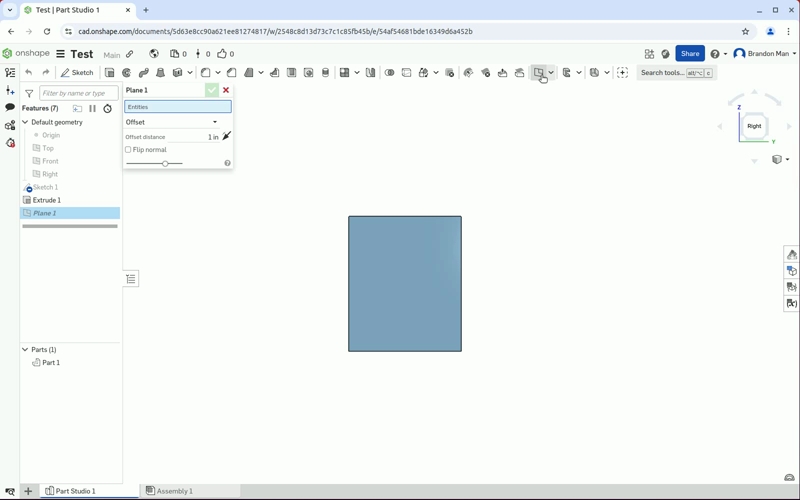
mouse_move(73, 176)
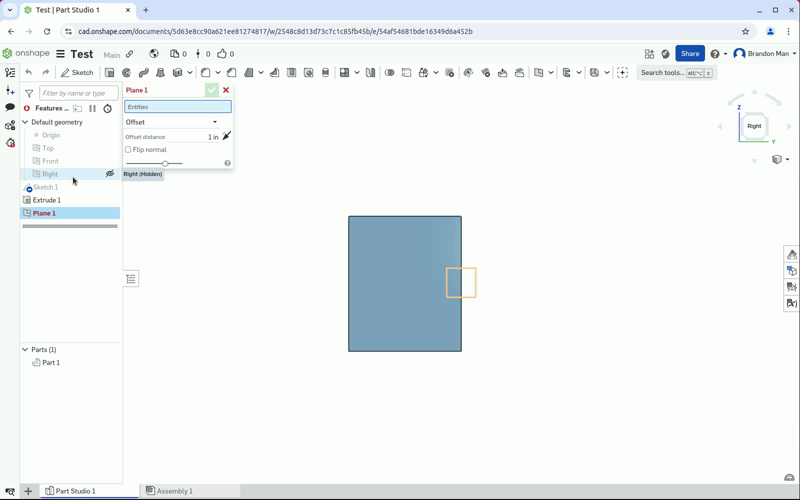
click(73, 176)
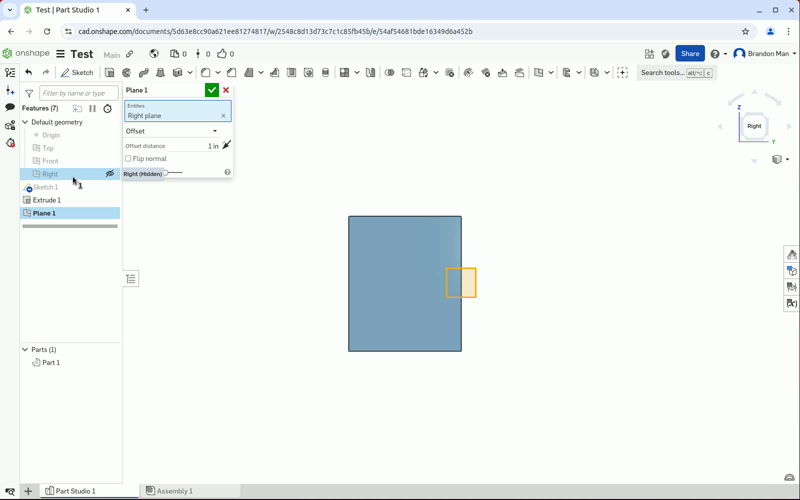
key(tab, 2)
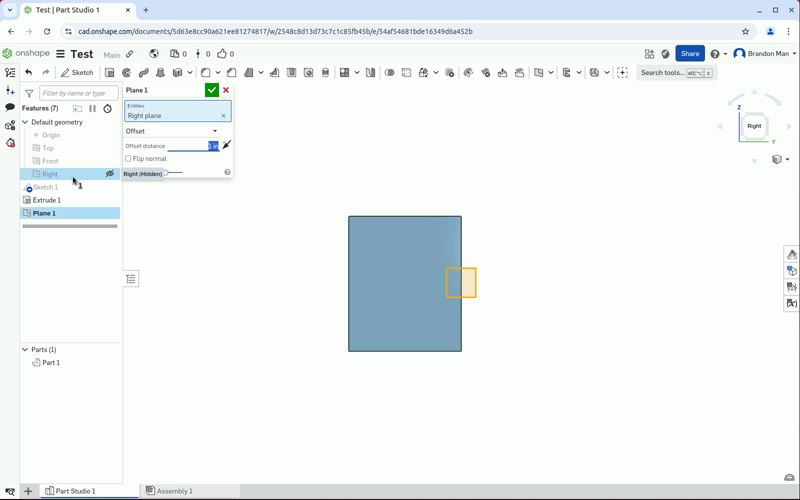
text(10.352)
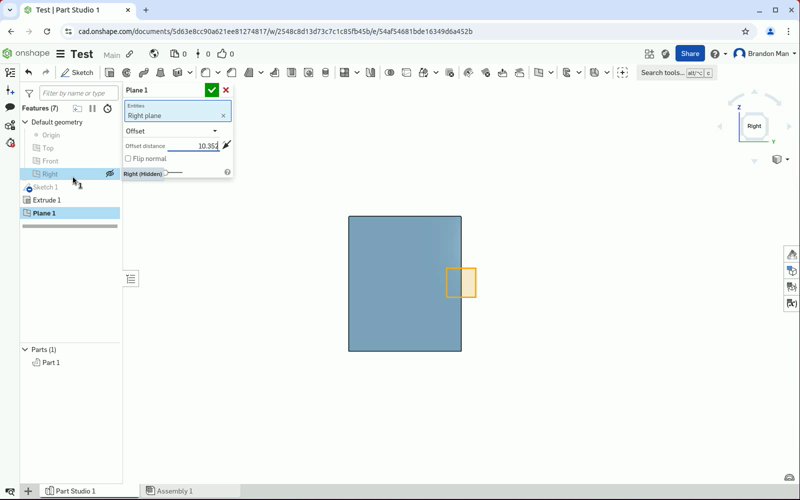
key(enter, 2)
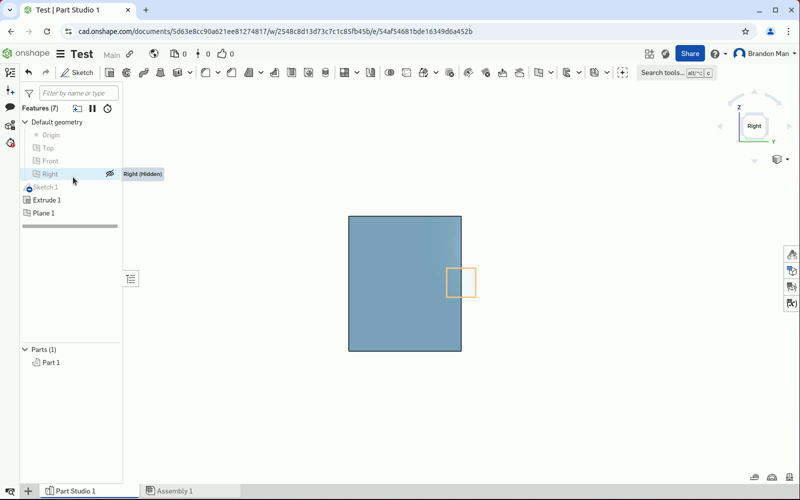
key(shift+s)
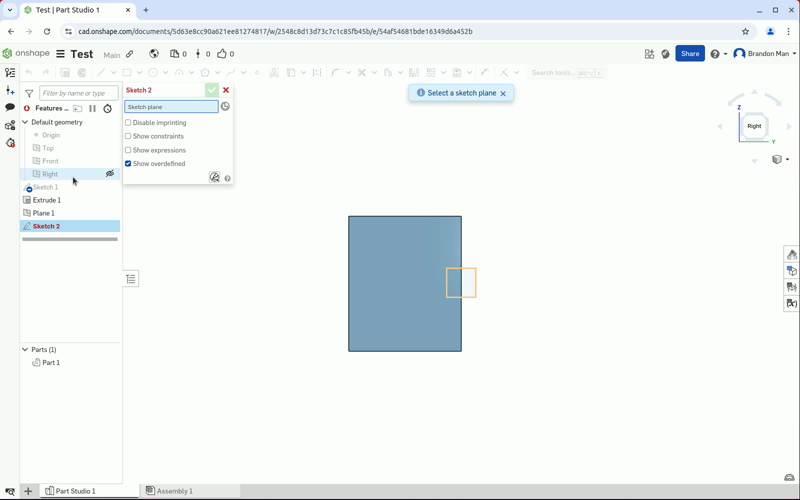
mouse_move(73, 215)
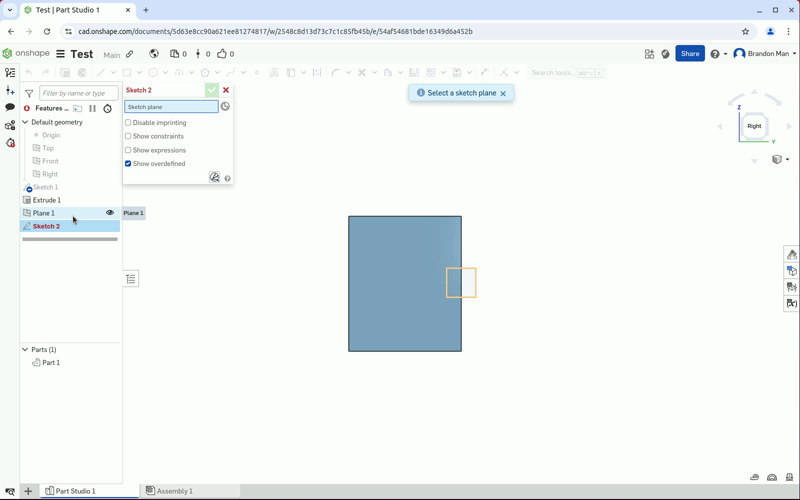
click(73, 215)
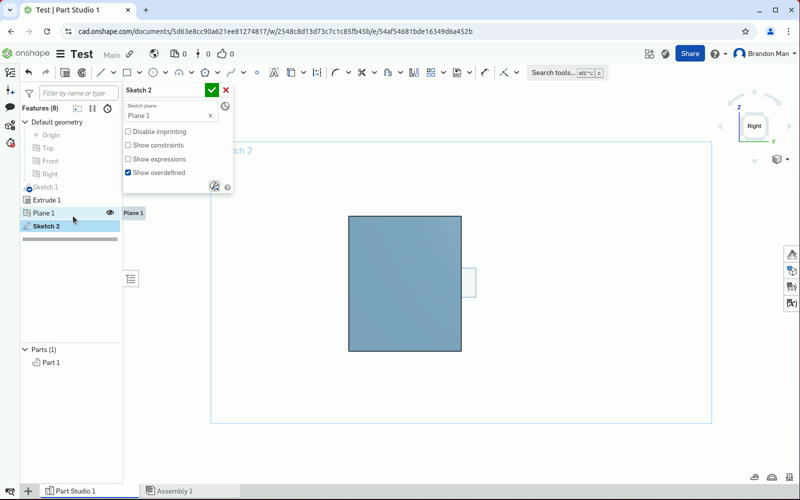
mouse_move(73, 352)
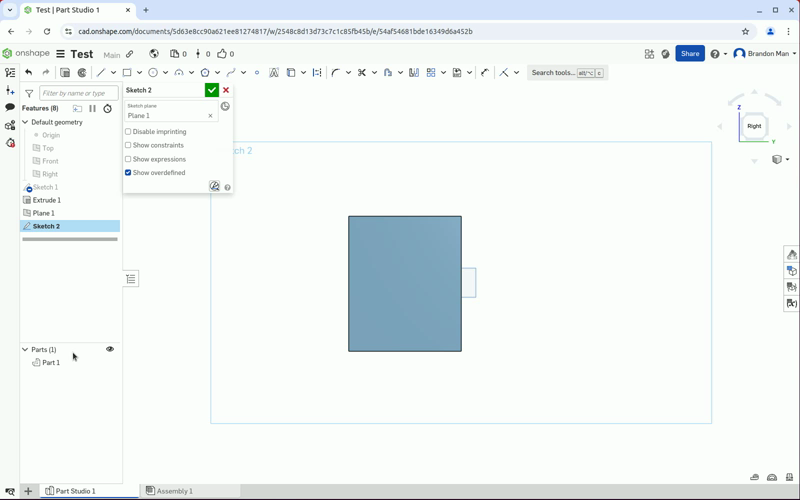
key(y)
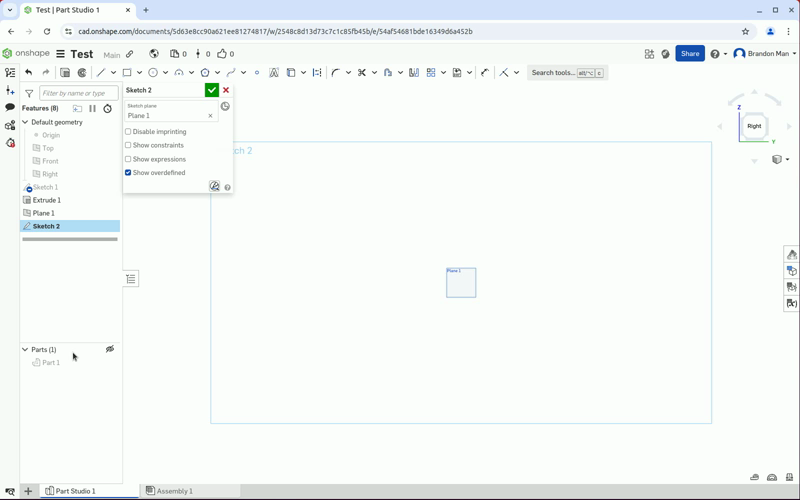
key(l)
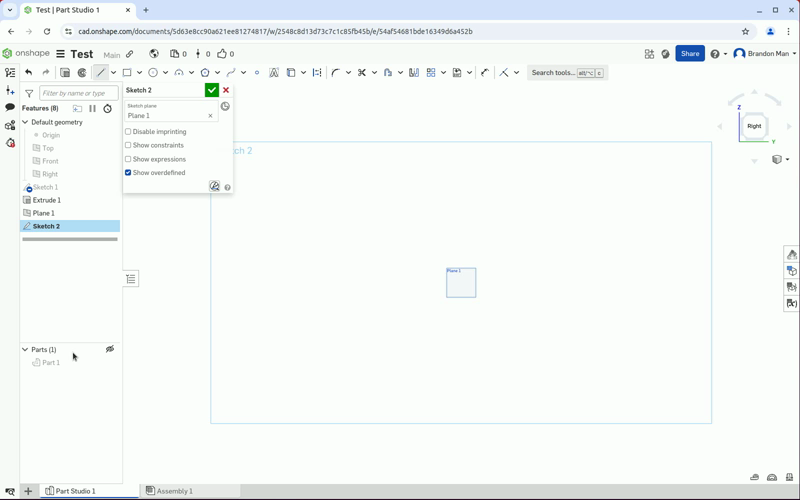
key_down(shift)
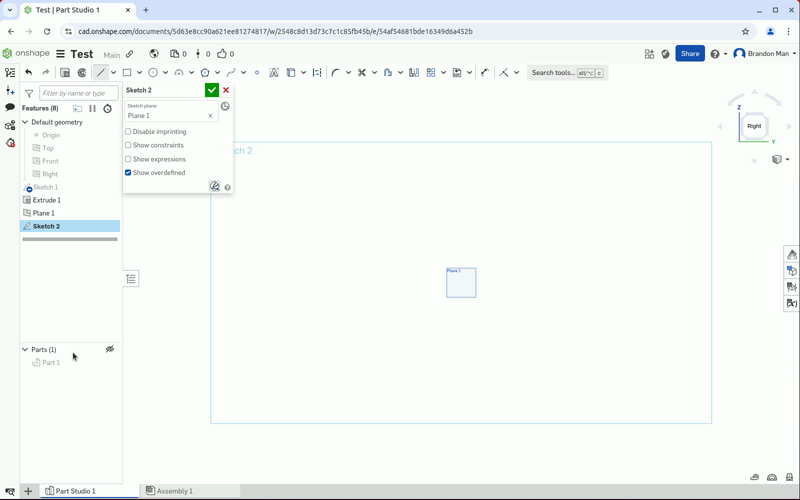
mouse_move(366, 252)
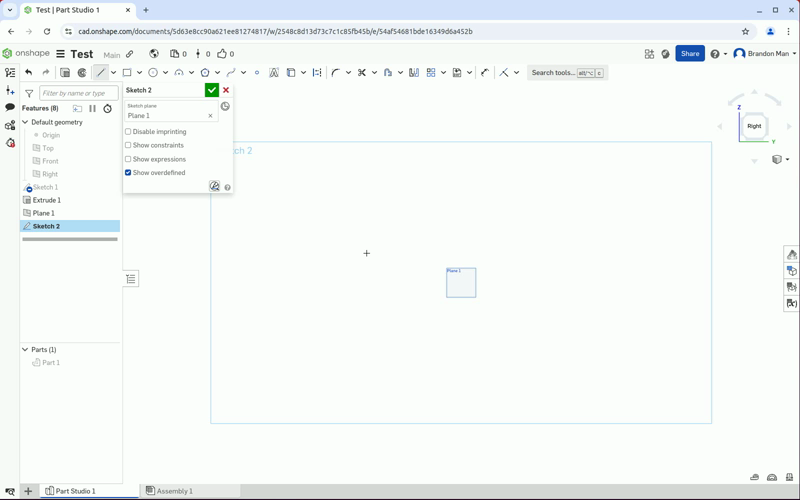
click(366, 252)
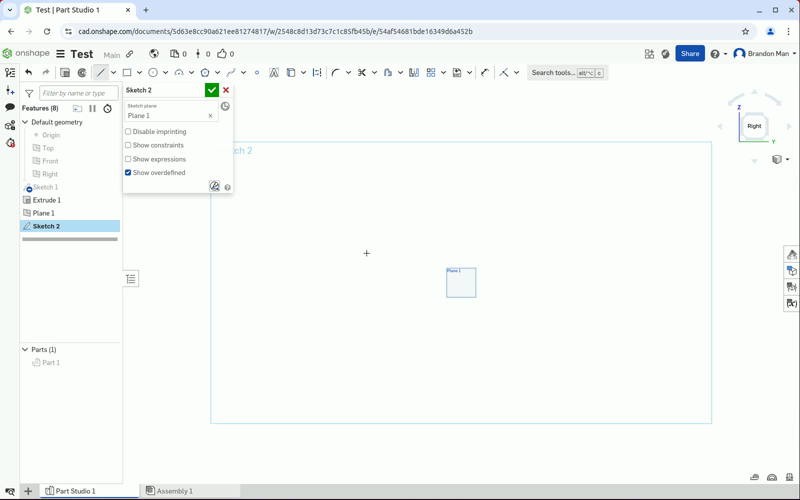
key_up(shift)
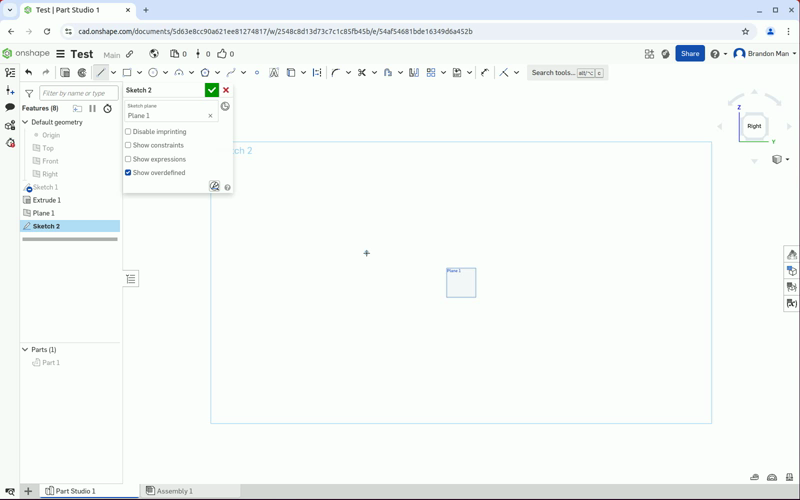
key_down(shift)
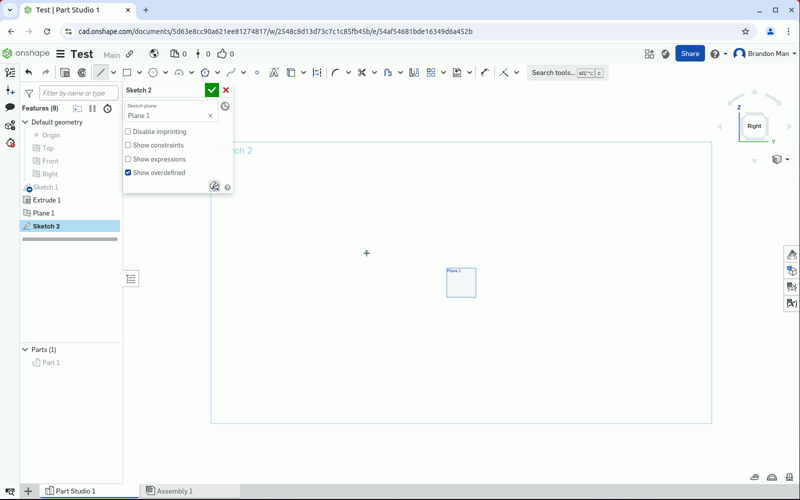
mouse_move(442, 252)
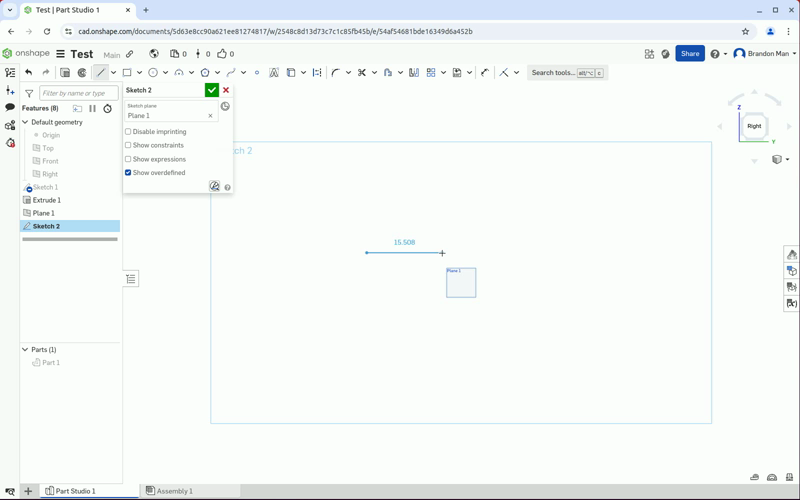
click(442, 252)
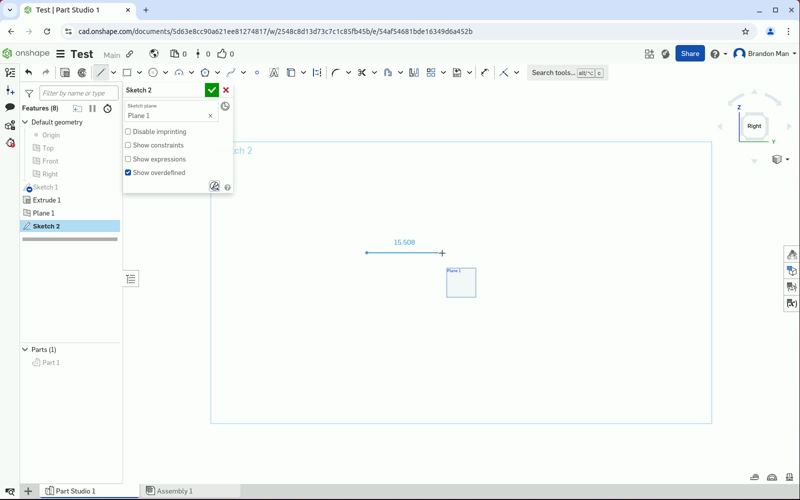
key_up(shift)
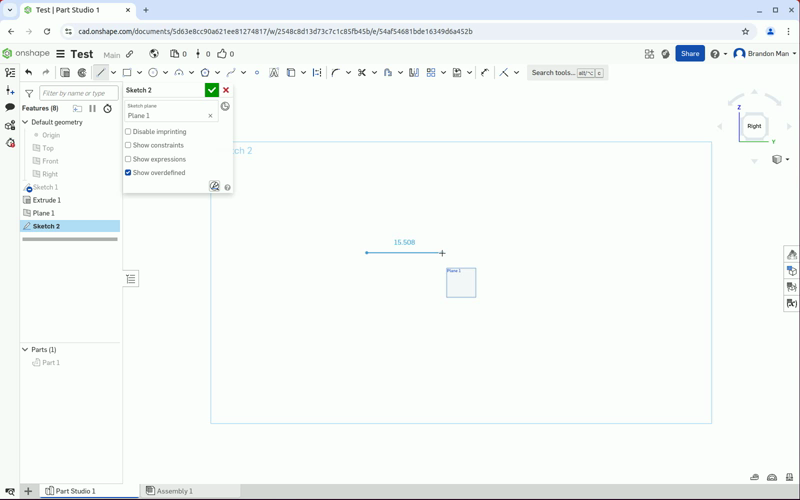
key_down(shift)
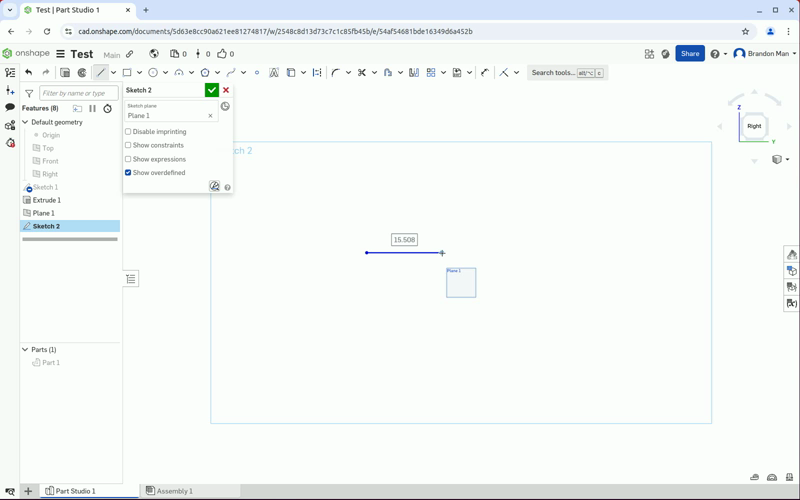
mouse_move(472, 252)
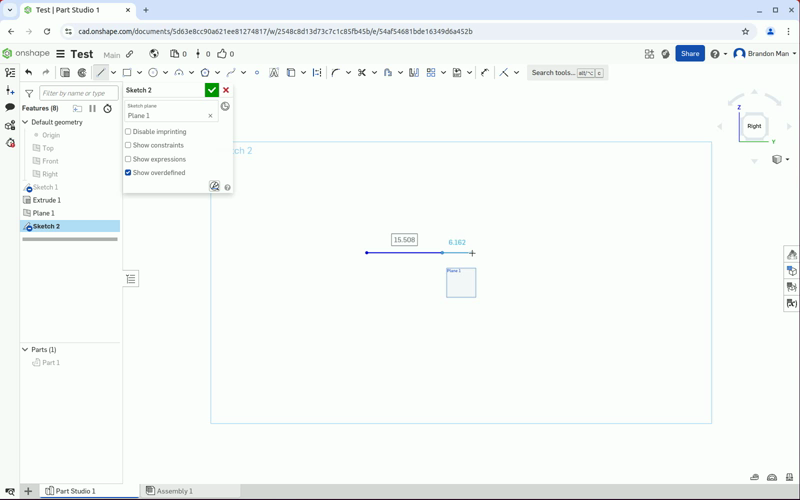
mouse_move(442, 237)
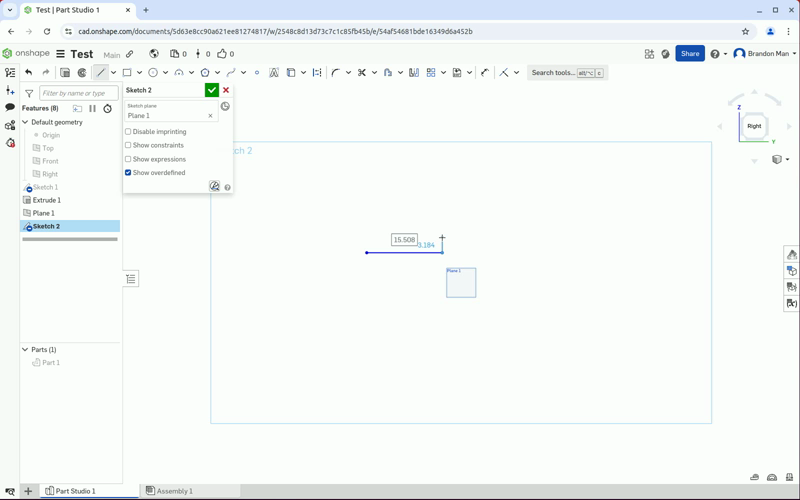
click(442, 237)
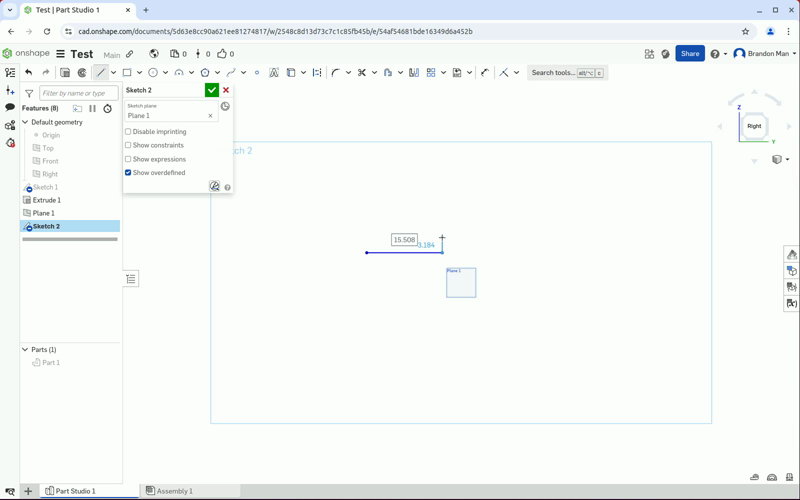
key_up(shift)
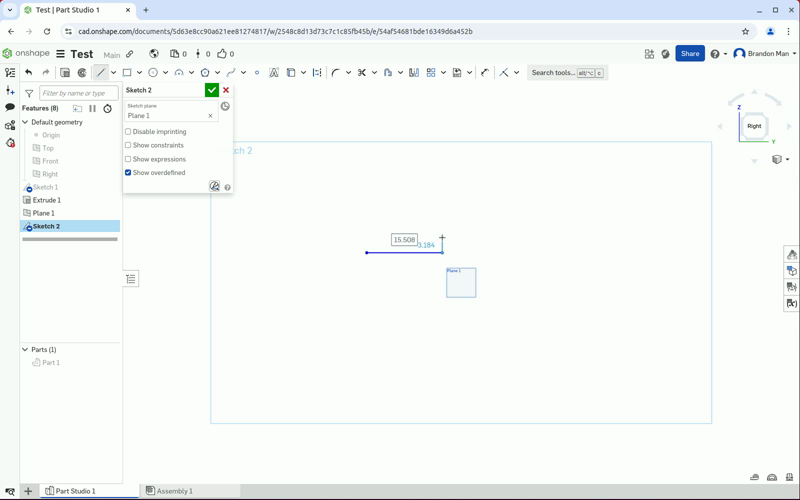
key_down(shift)
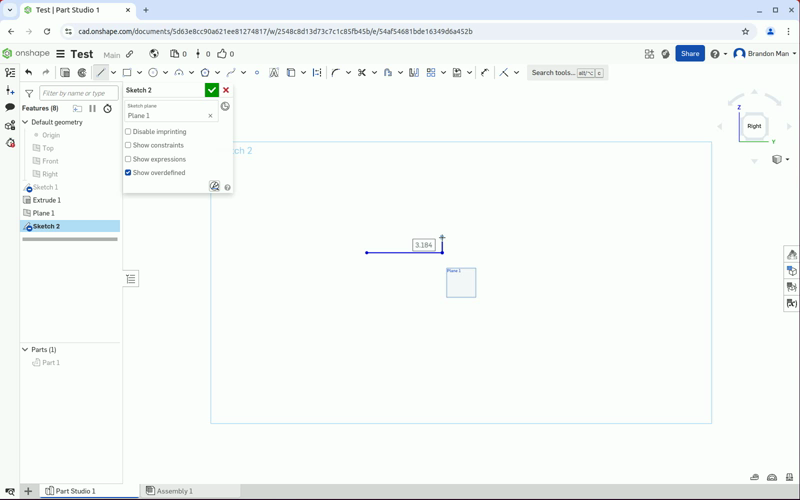
mouse_move(366, 237)
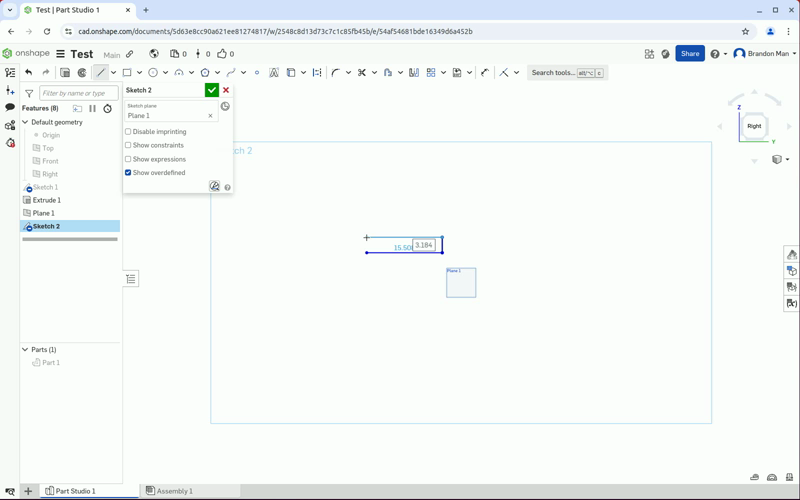
click(366, 237)
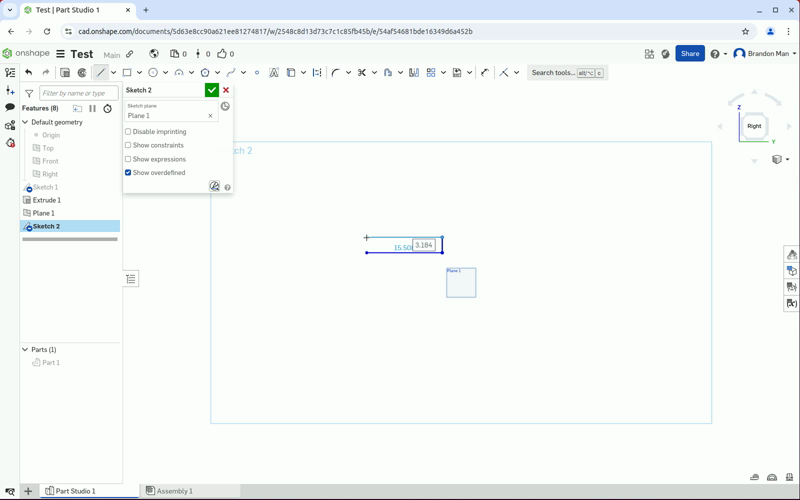
key_up(shift)
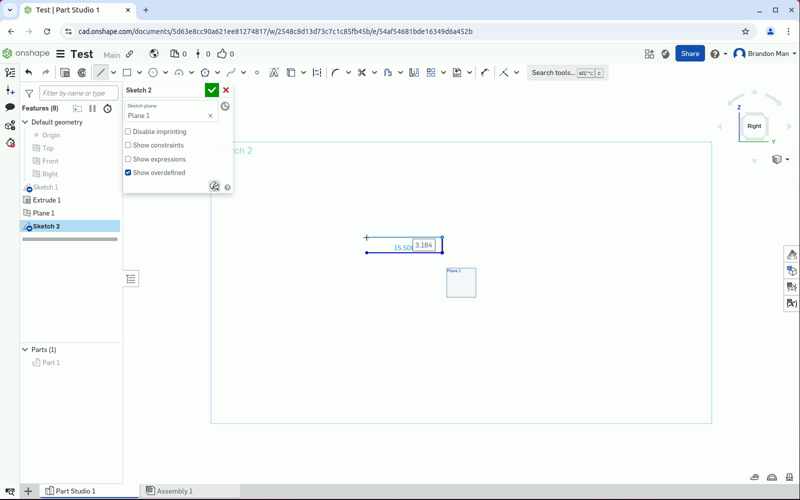
mouse_move(396, 237)
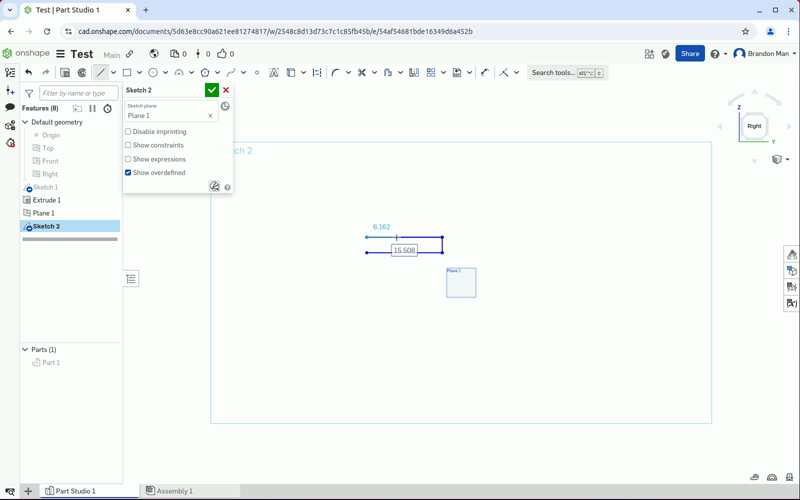
key_down(shift)
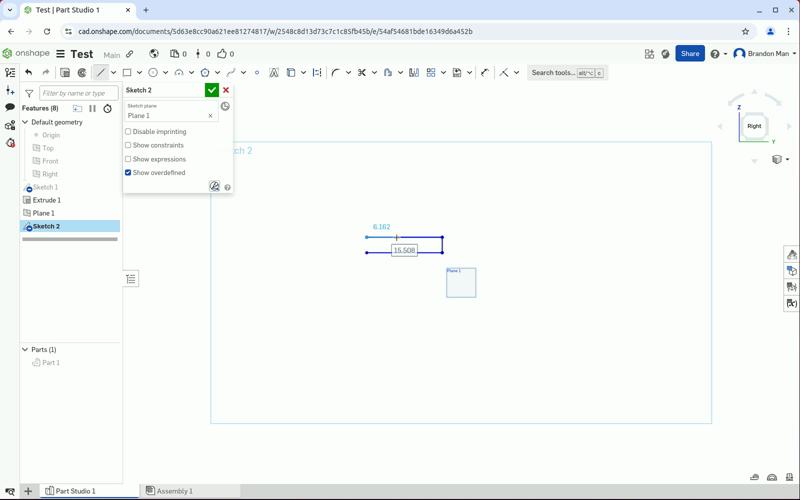
mouse_move(366, 252)
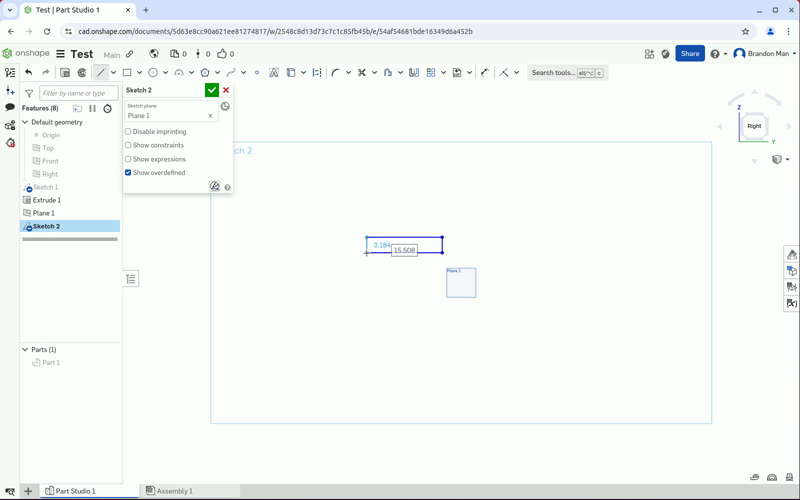
key_up(shift)
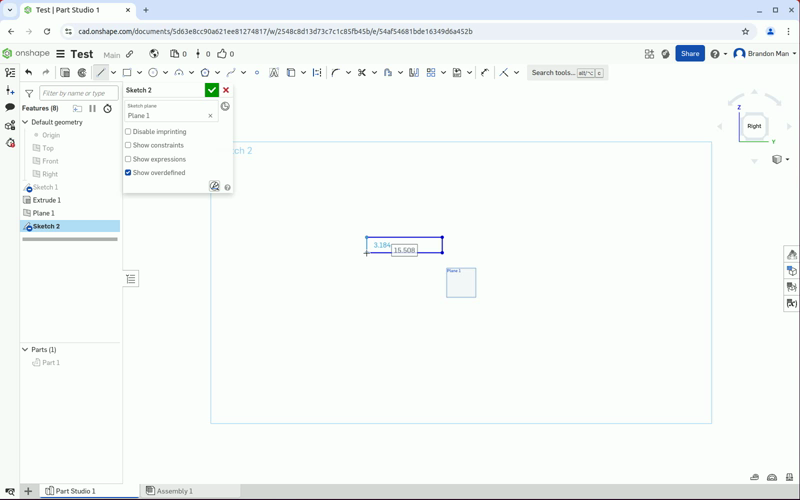
click(366, 252)
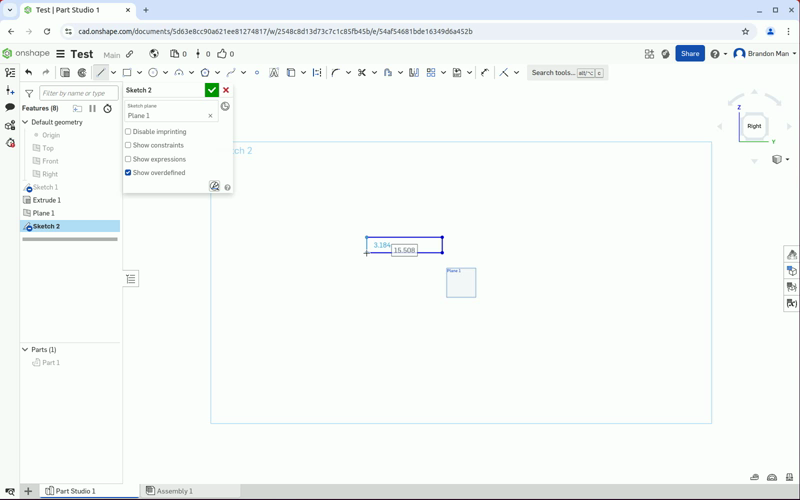
key(esc)
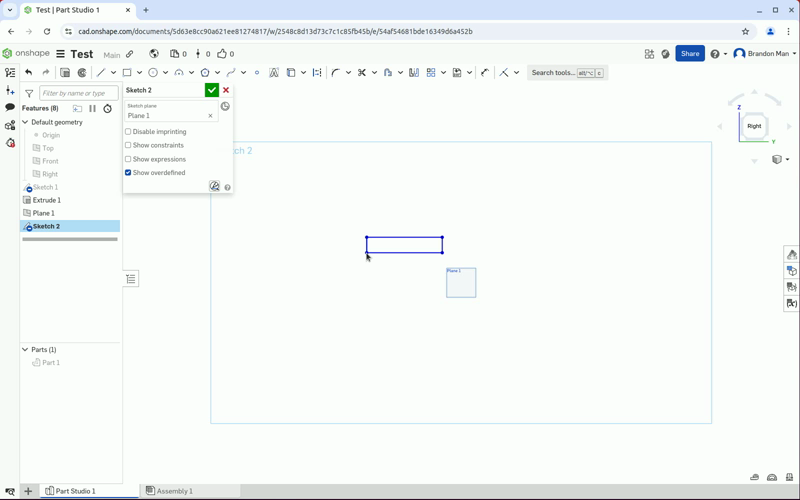
mouse_move(370, 239)
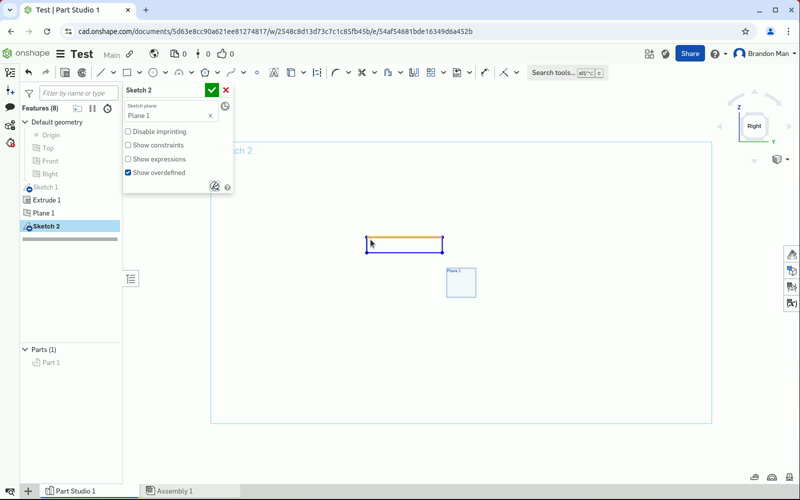
scroll(6)
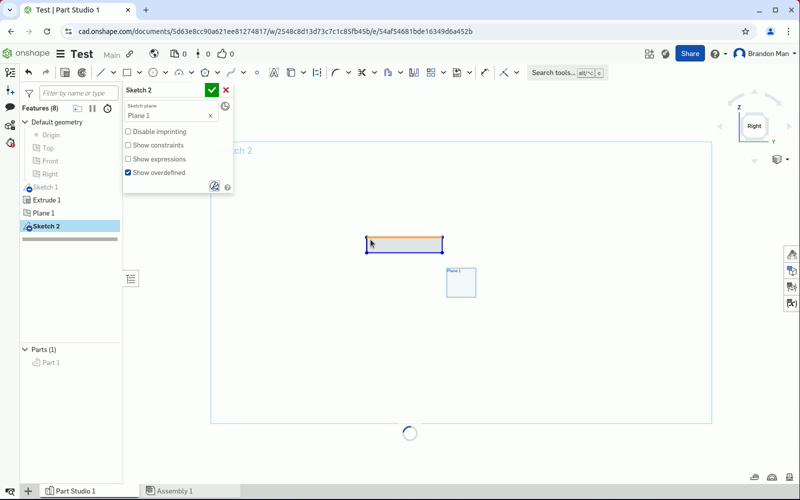
scroll(6)
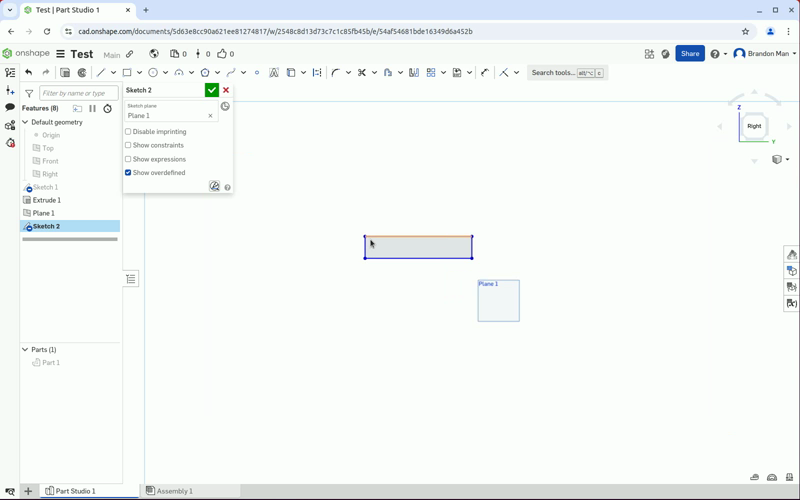
scroll(6)
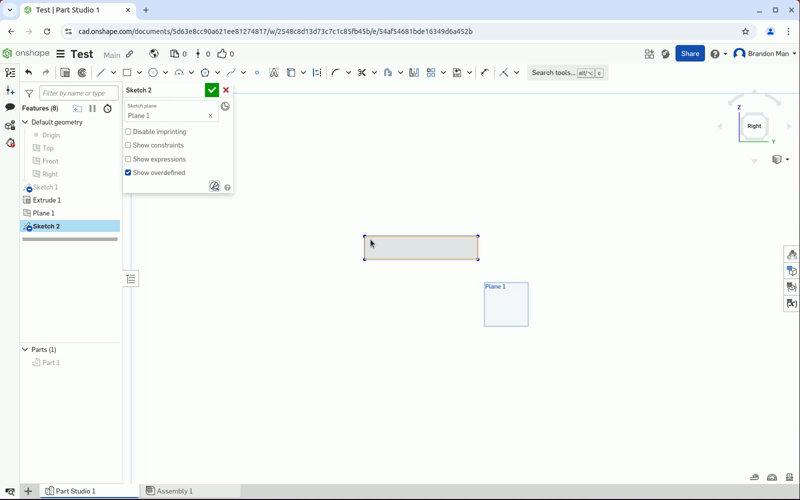
scroll(6)
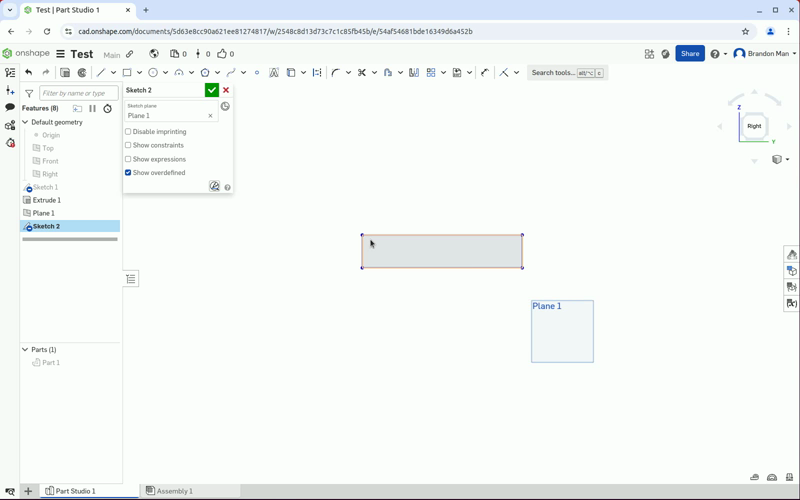
scroll(6)
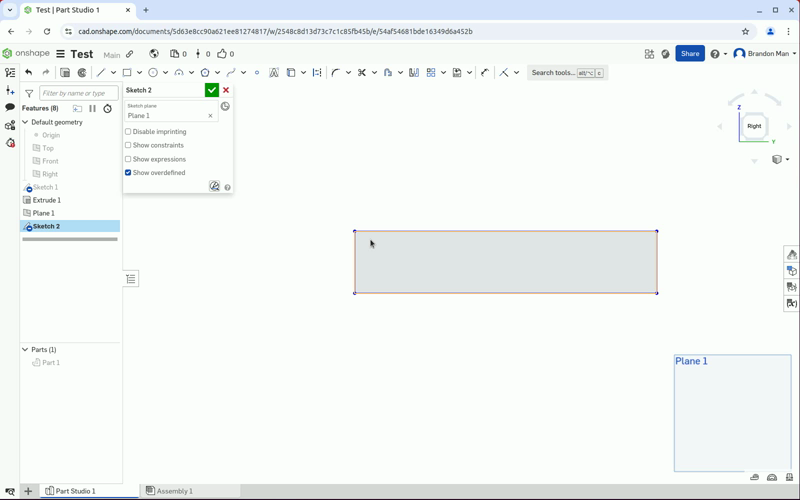
scroll(6)
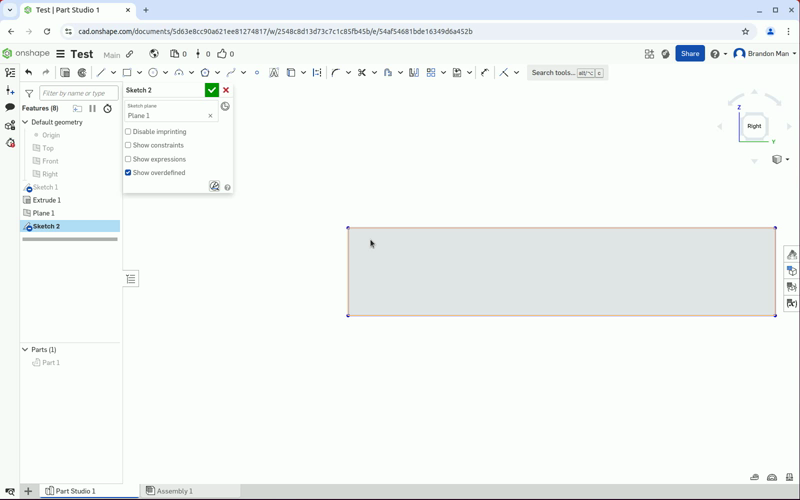
scroll(6)
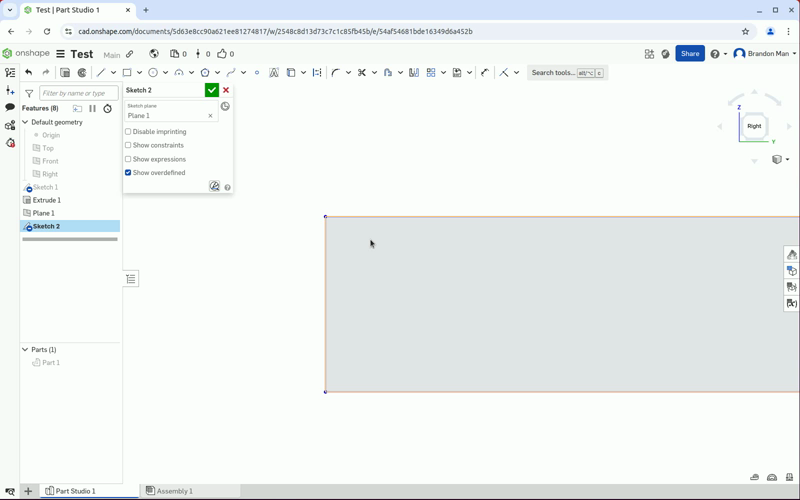
click(370, 239)
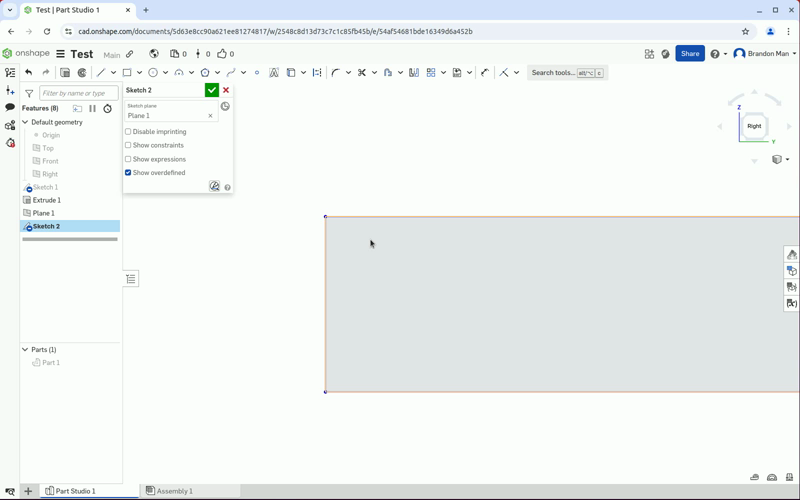
scroll(-6)
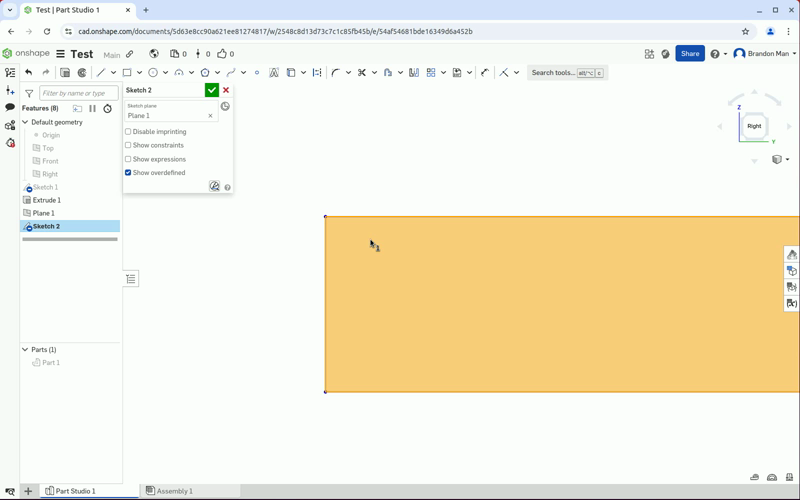
scroll(-6)
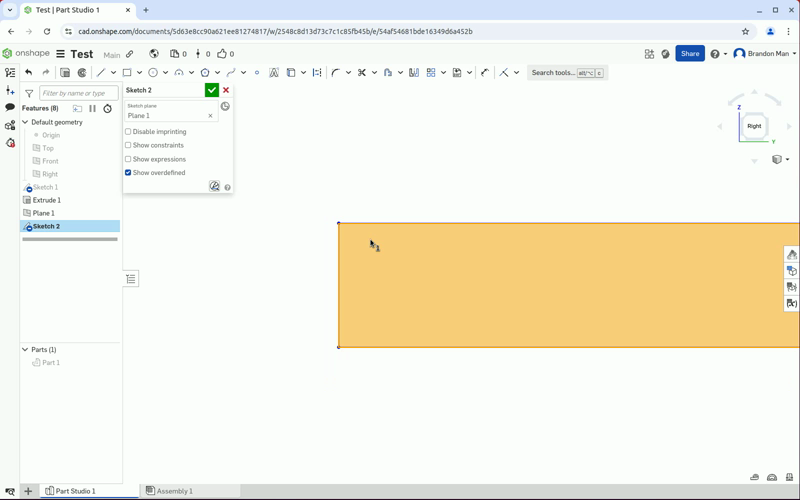
scroll(-6)
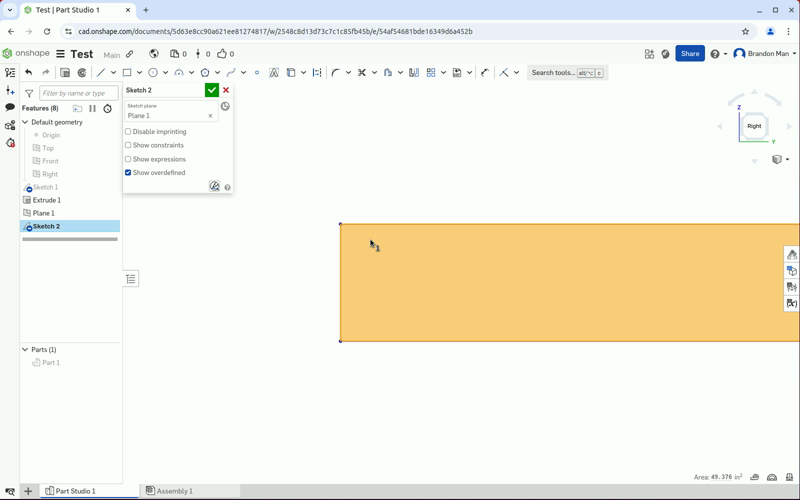
scroll(-6)
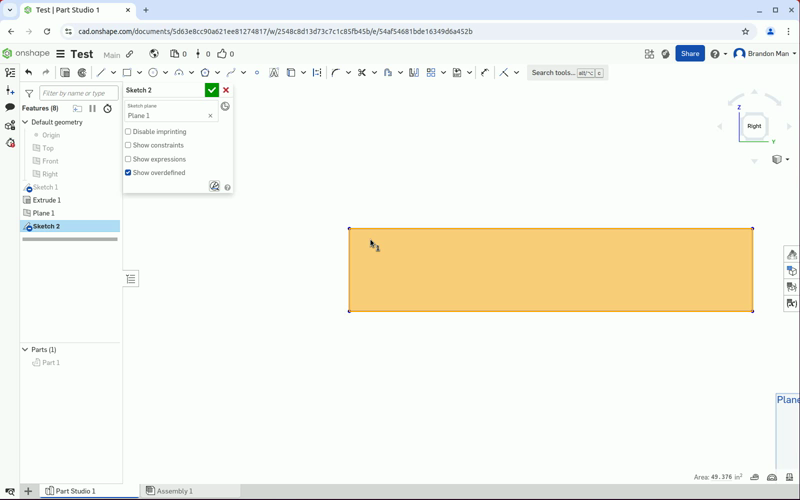
scroll(-6)
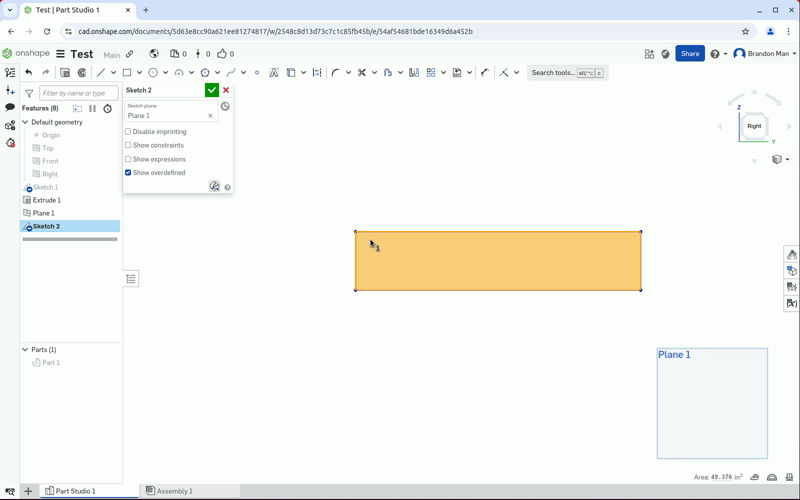
scroll(-6)
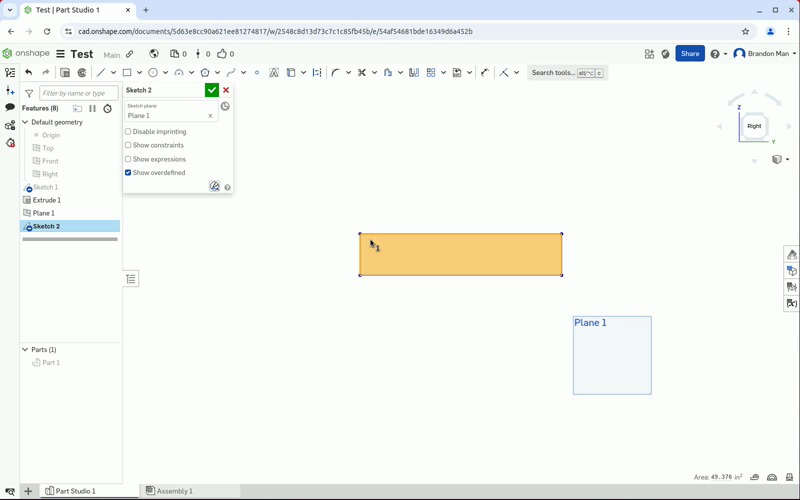
scroll(-6)
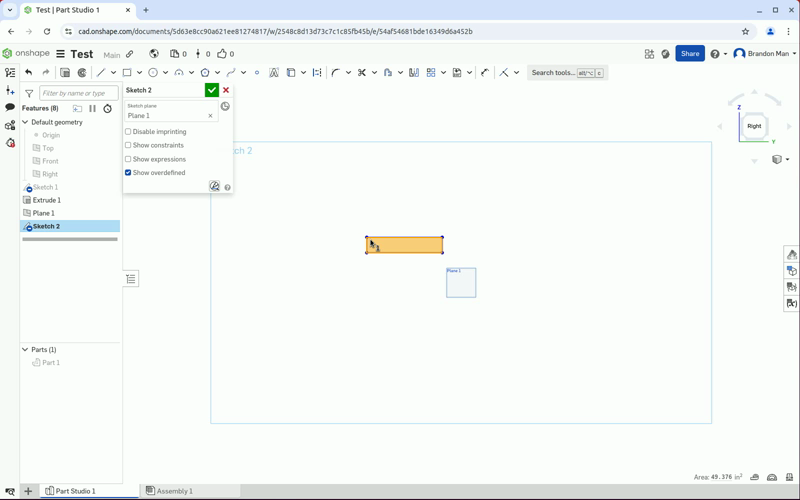
mouse_move(73, 352)
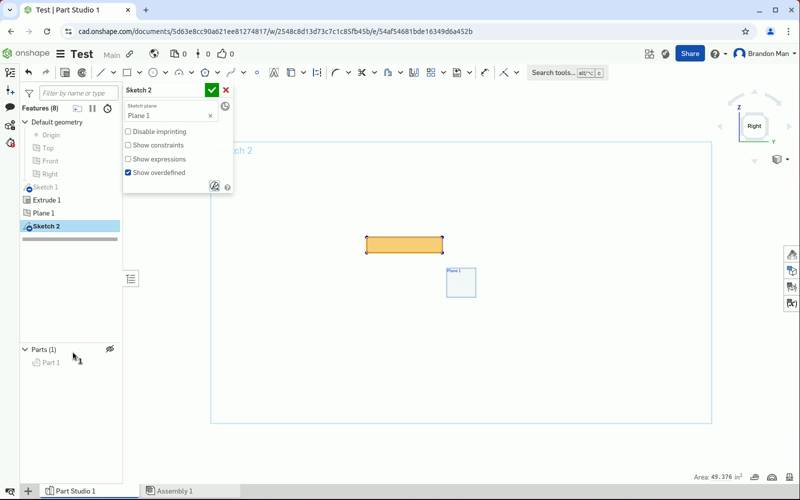
key(shift+y)
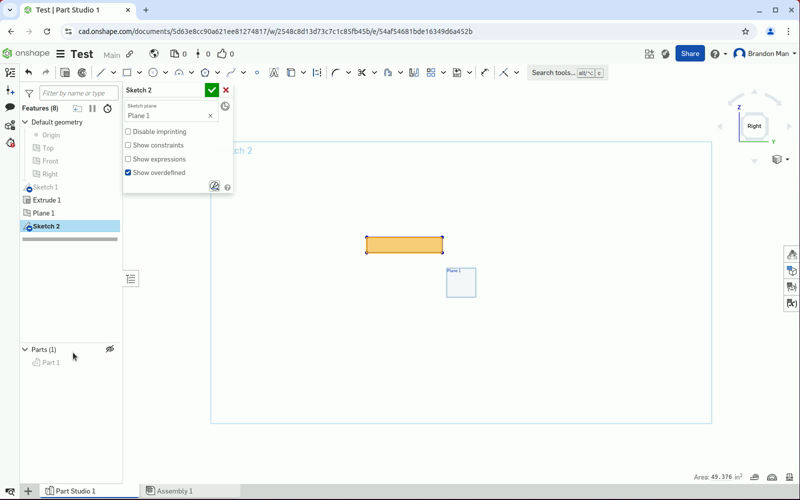
key(shift+e)
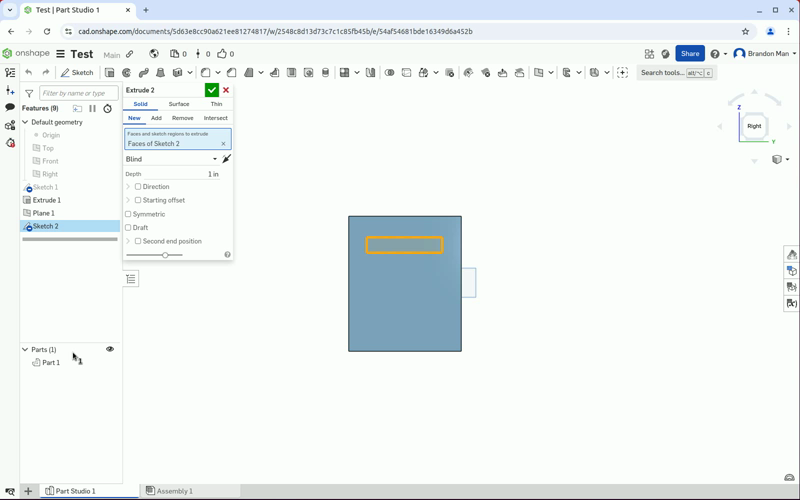
mouse_move(143, 106)
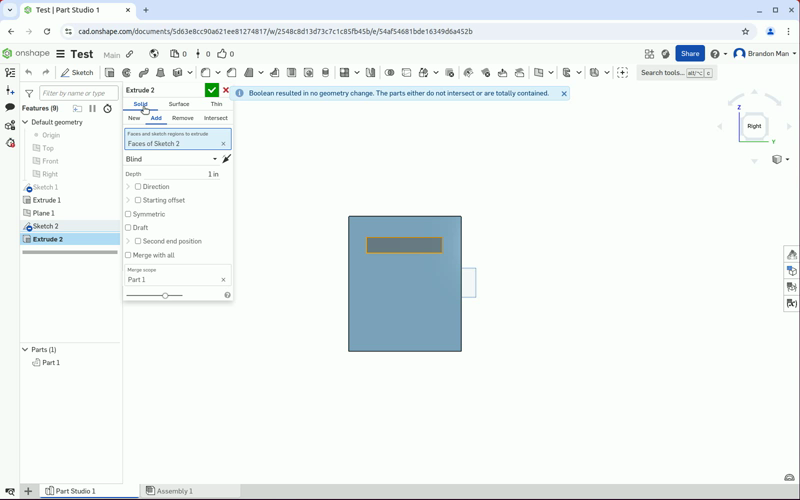
click(143, 106)
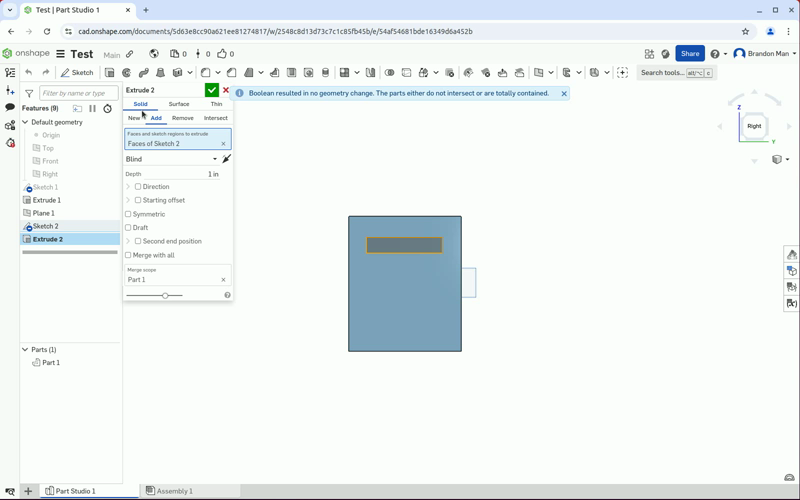
mouse_move(137, 120)
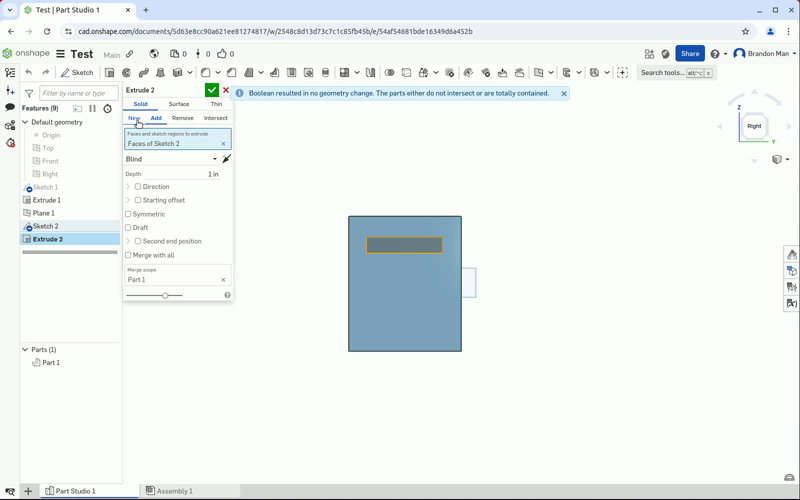
click(137, 120)
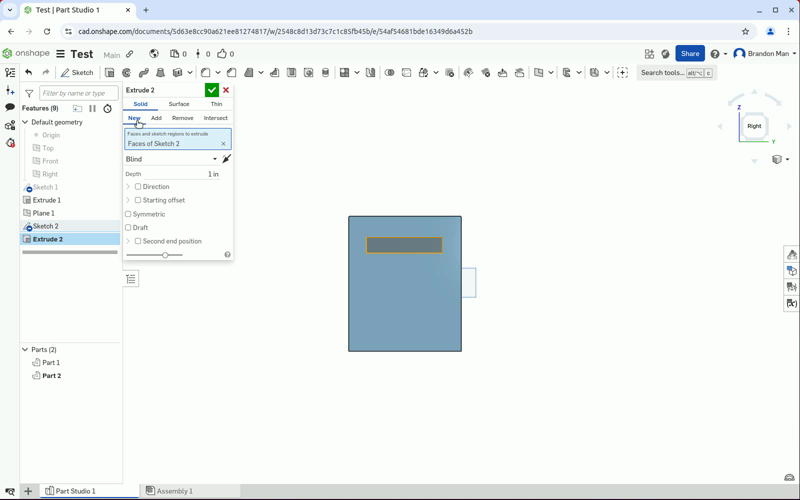
key(tab, 4)
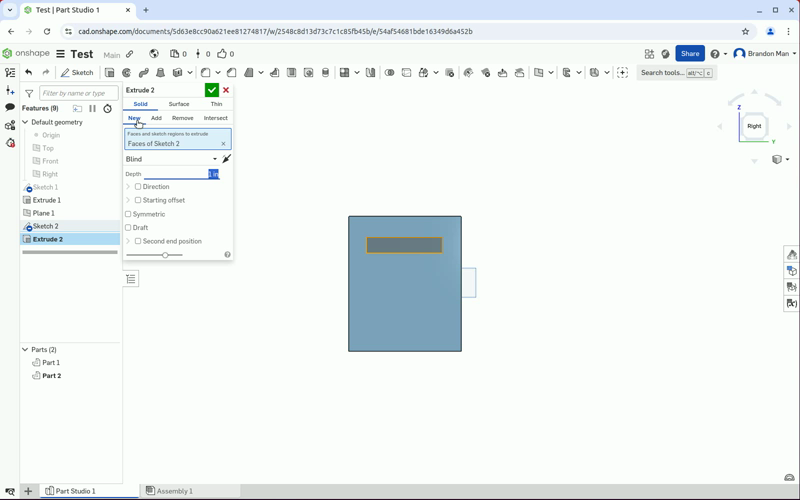
text(3.851)
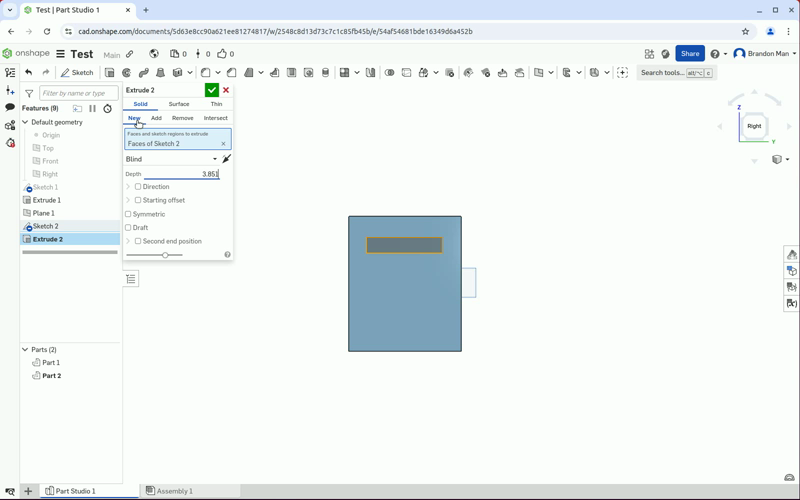
key(enter)
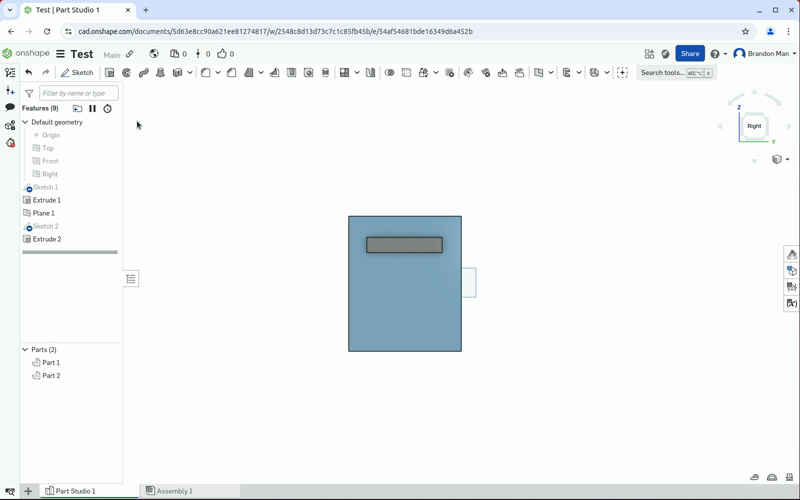
key(shift+h)
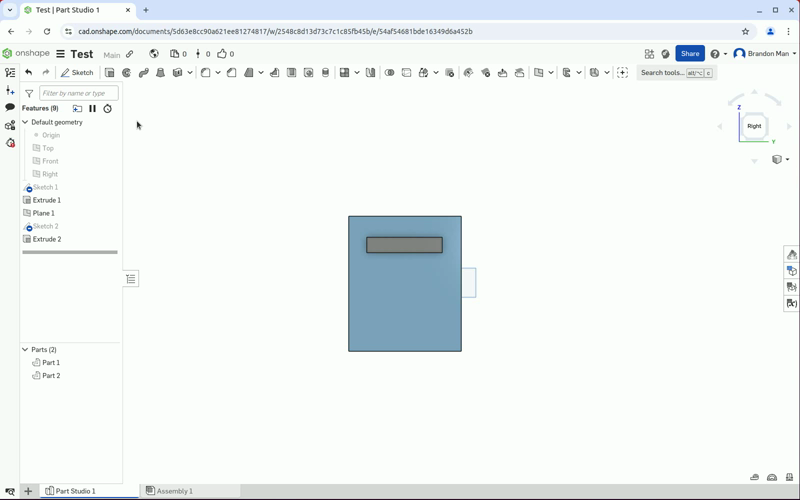
key(shift+h)
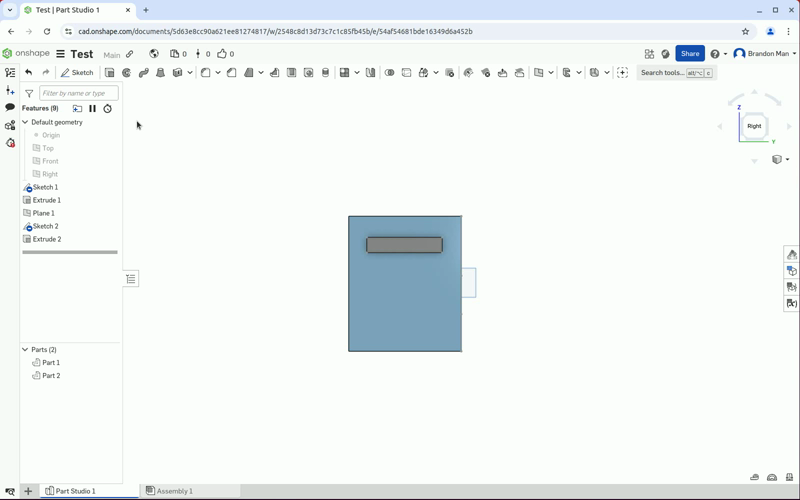
key(shift+7)
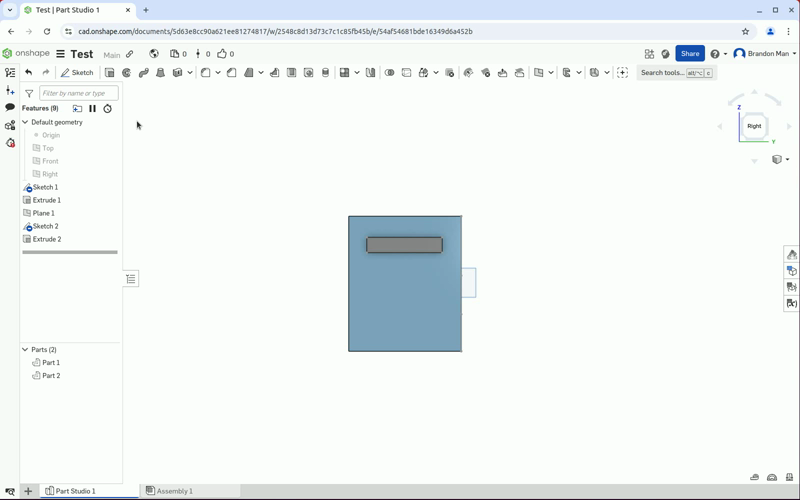
key(right, 2)
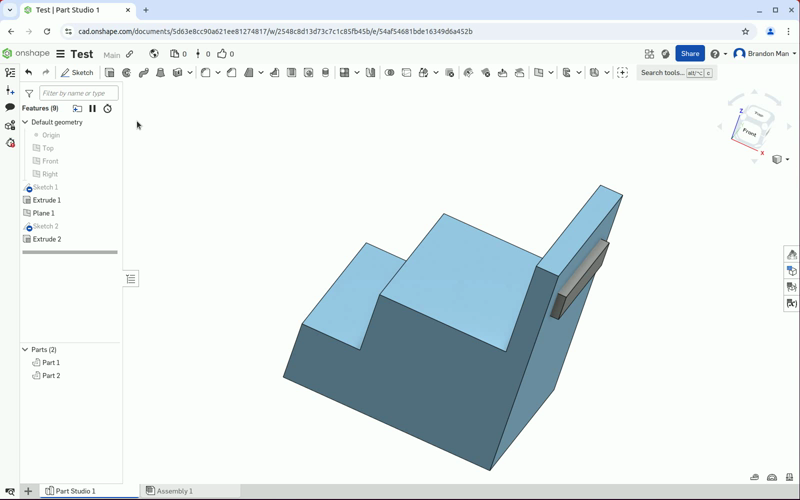
key(down, 2)
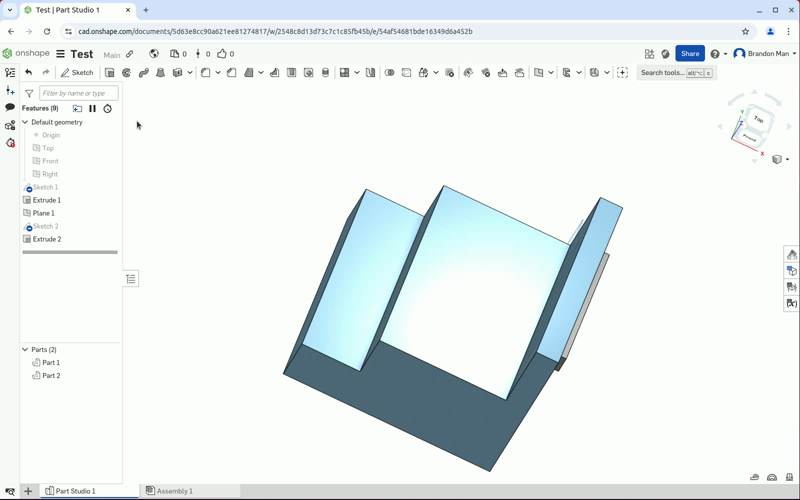
key(up, 2)
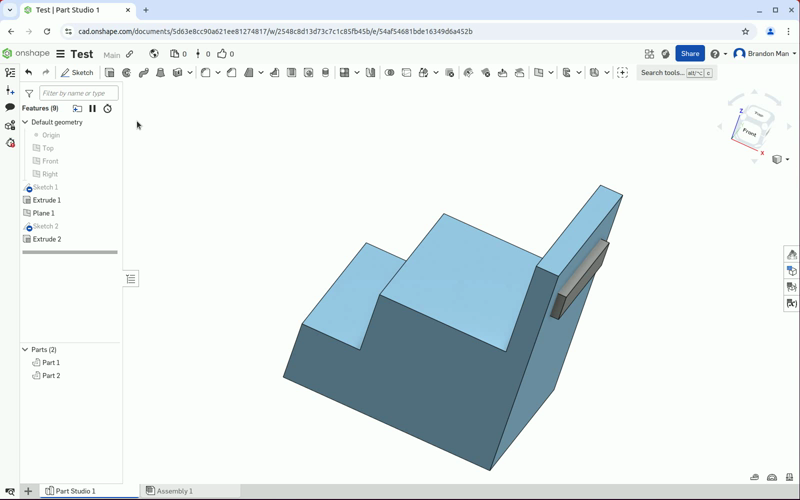
key(left, 2)
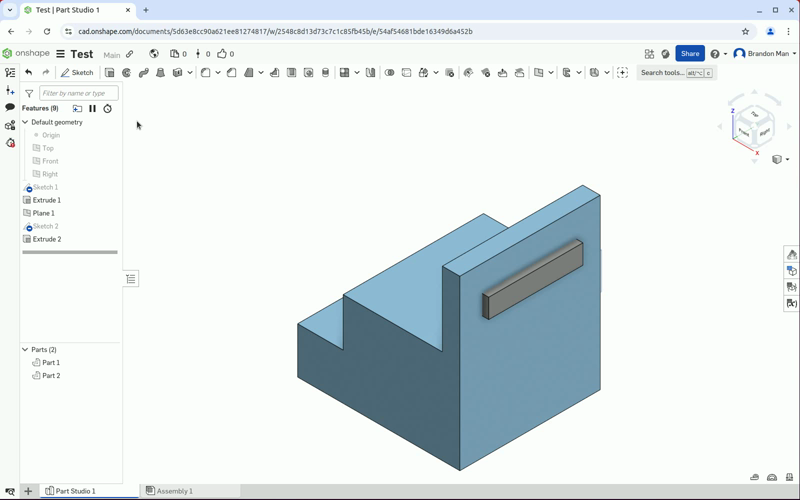
mouse_move(73, 189)
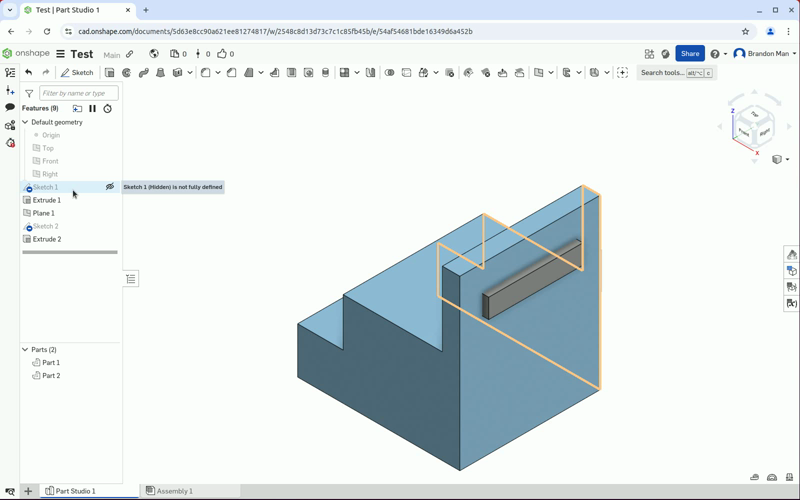
click(73, 189)